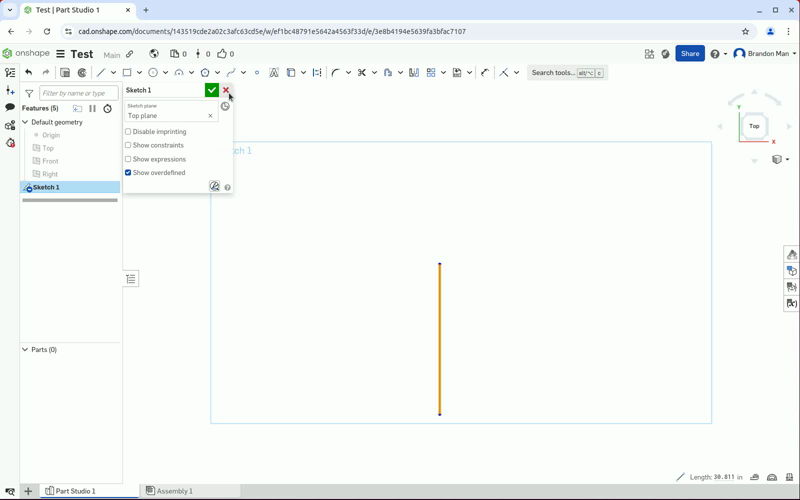
key(shift+h)
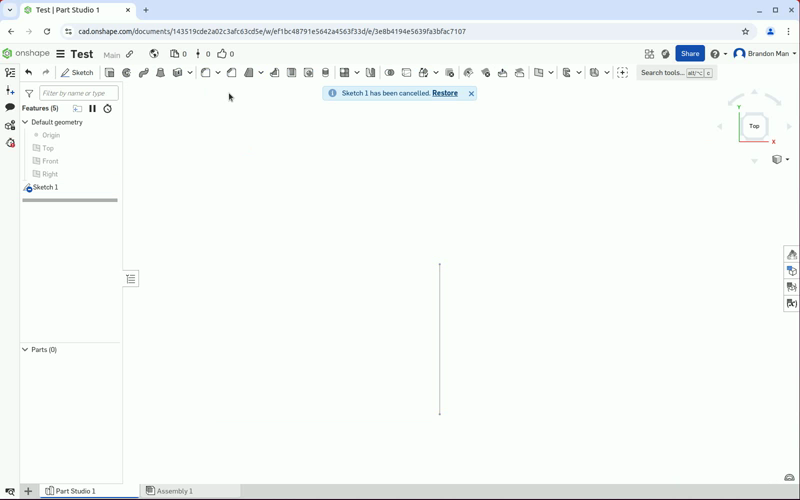
key(shift+s)
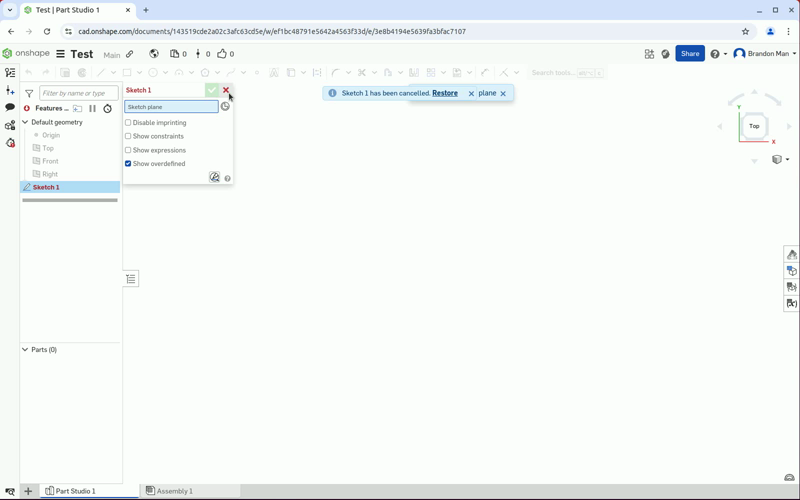
mouse_move(73, 150)
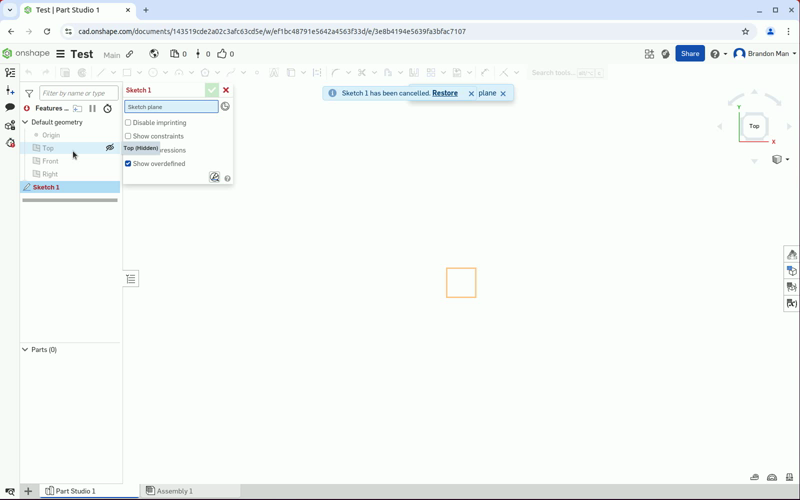
click(73, 150)
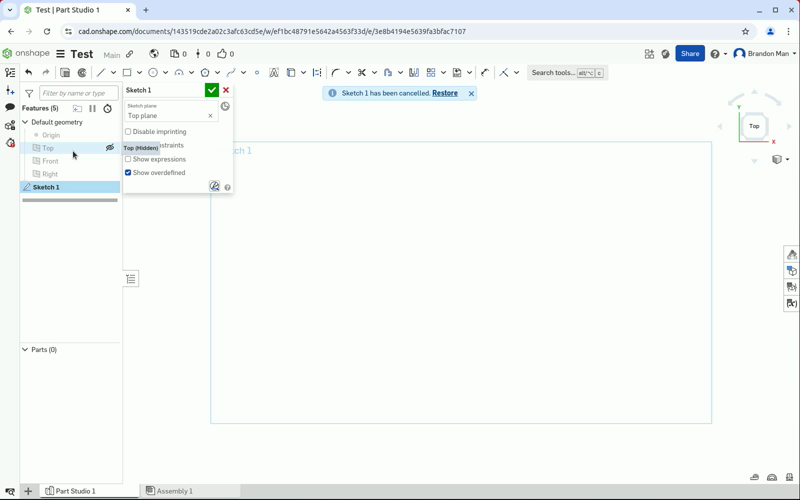
mouse_move(73, 352)
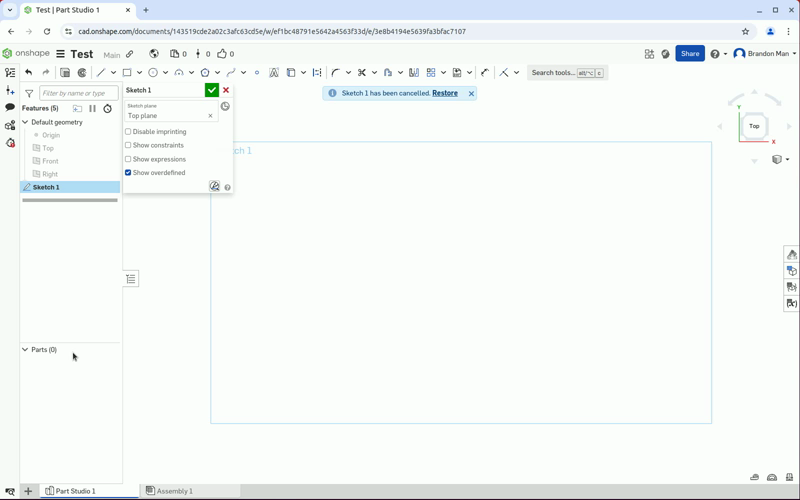
key(y)
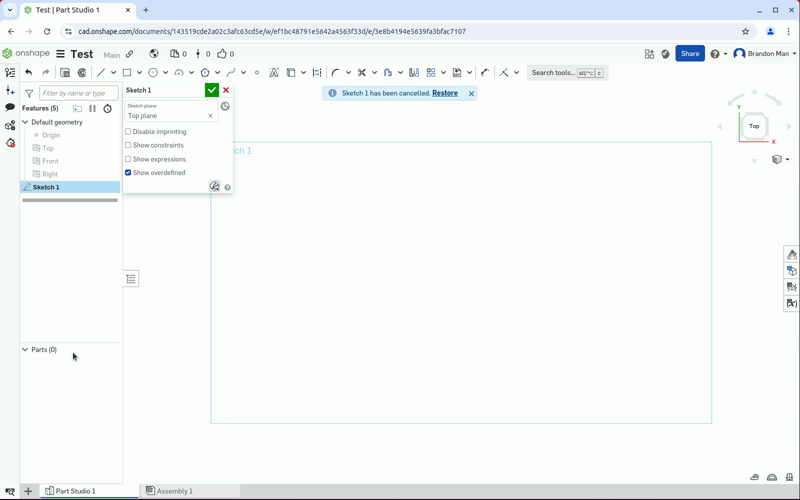
key(l)
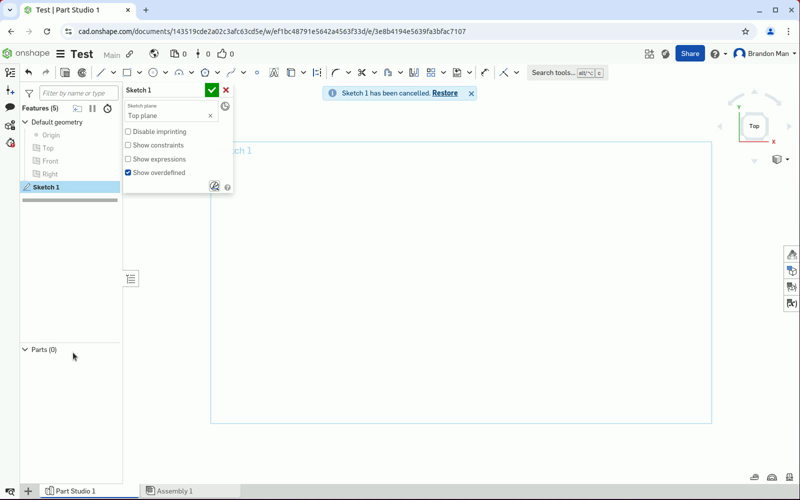
key_down(shift)
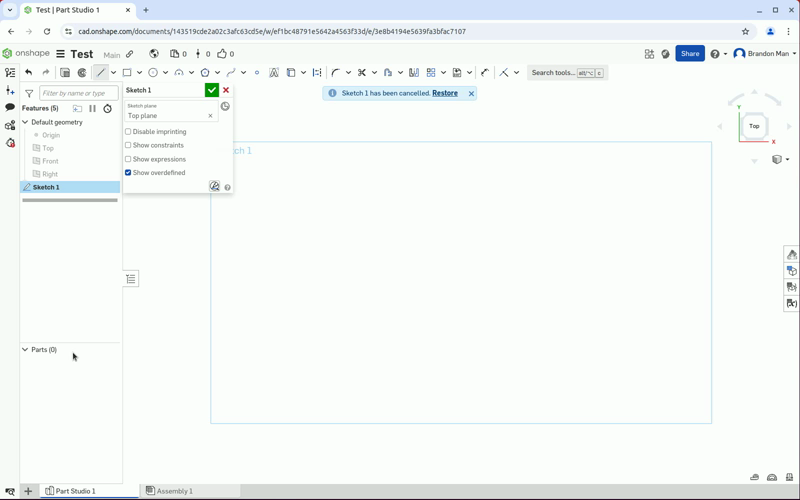
mouse_move(460, 282)
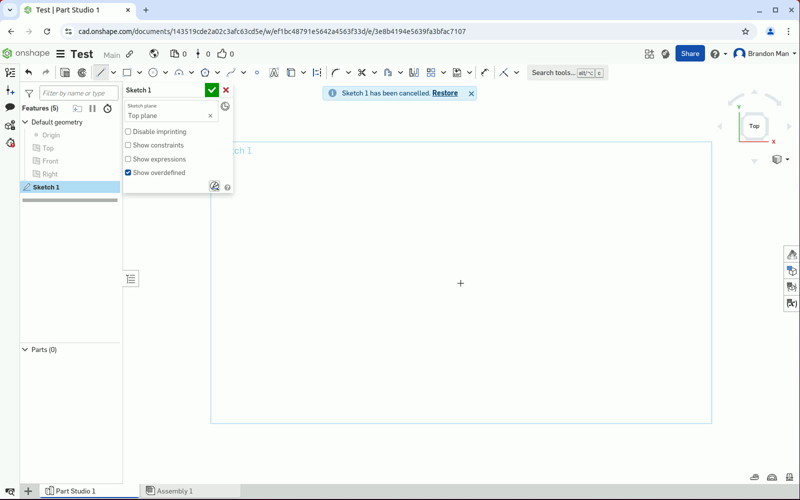
click(460, 282)
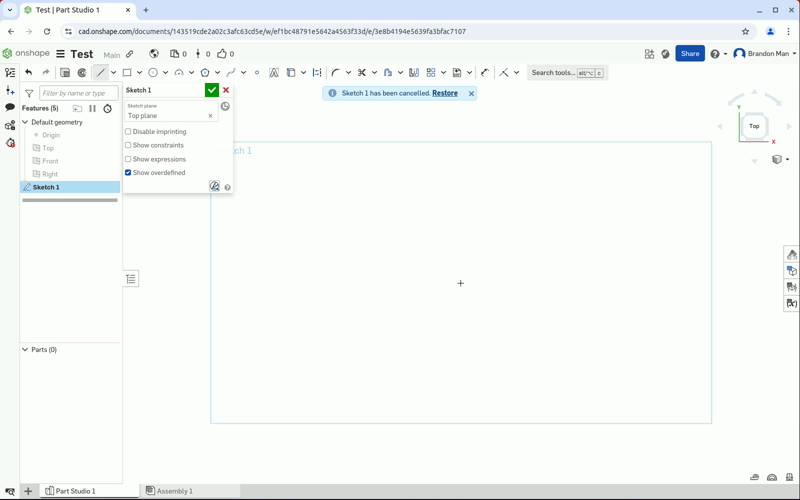
key_up(shift)
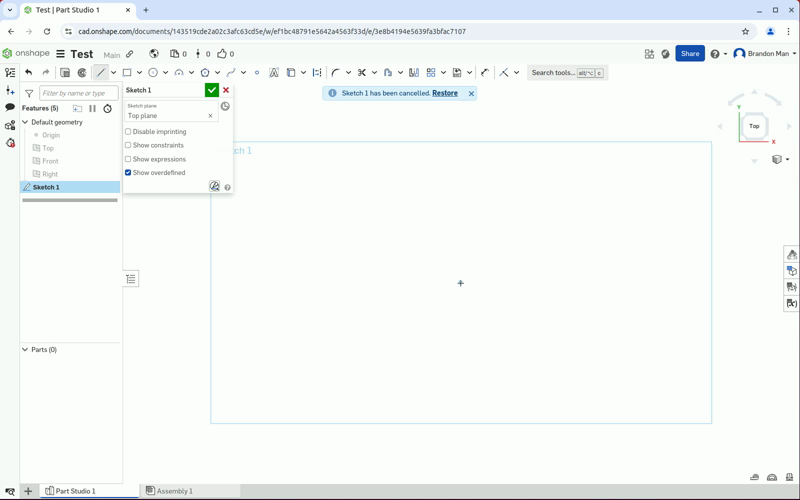
key_down(shift)
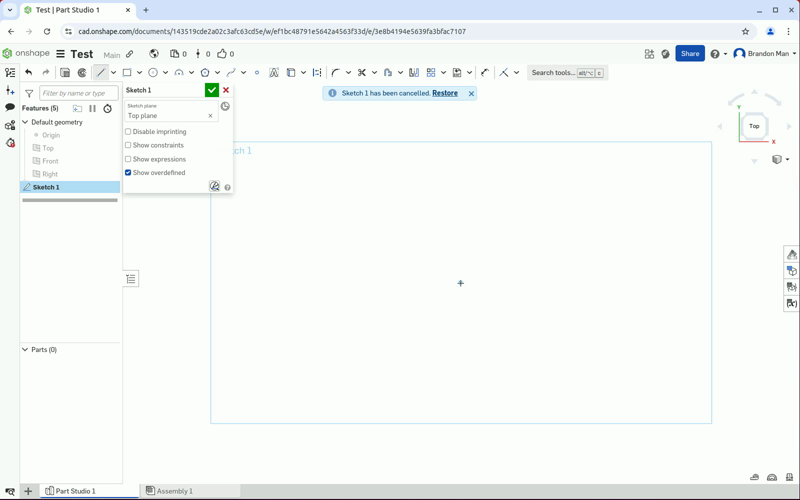
mouse_move(573, 282)
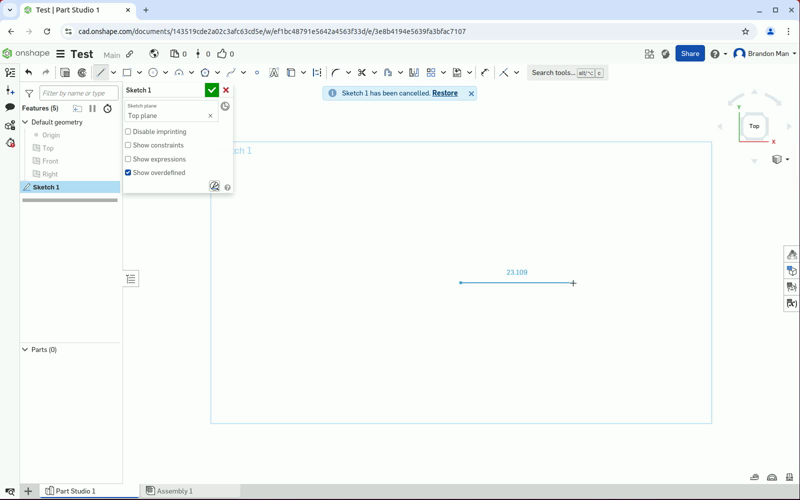
click(573, 282)
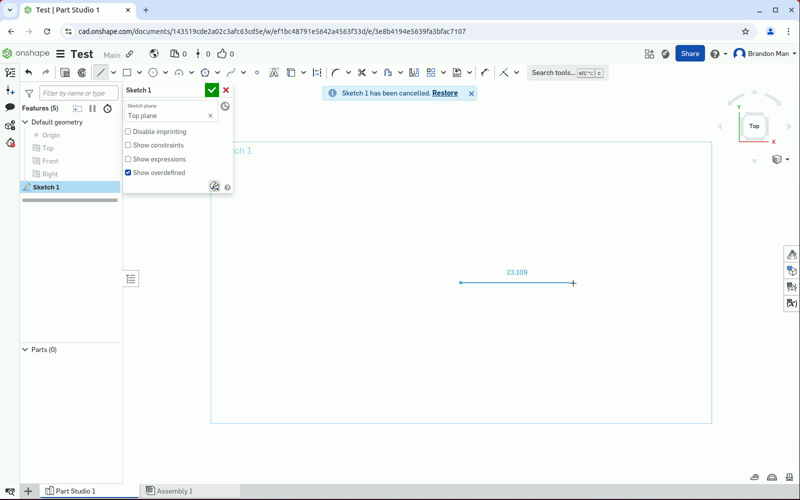
key_up(shift)
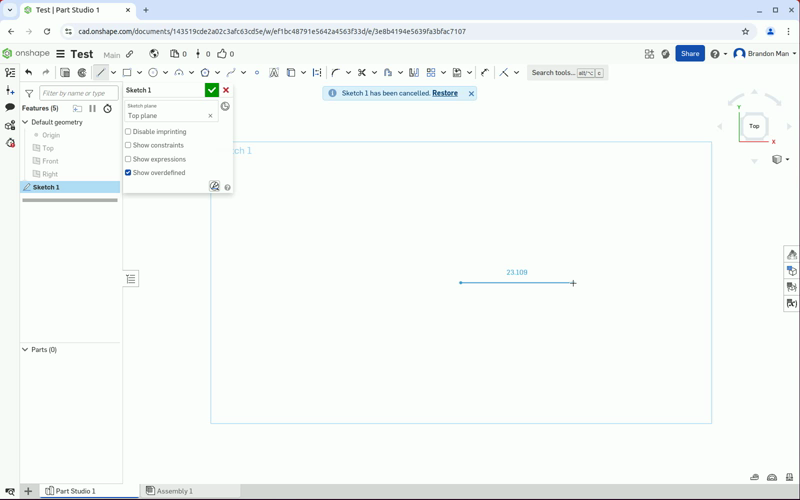
key_down(shift)
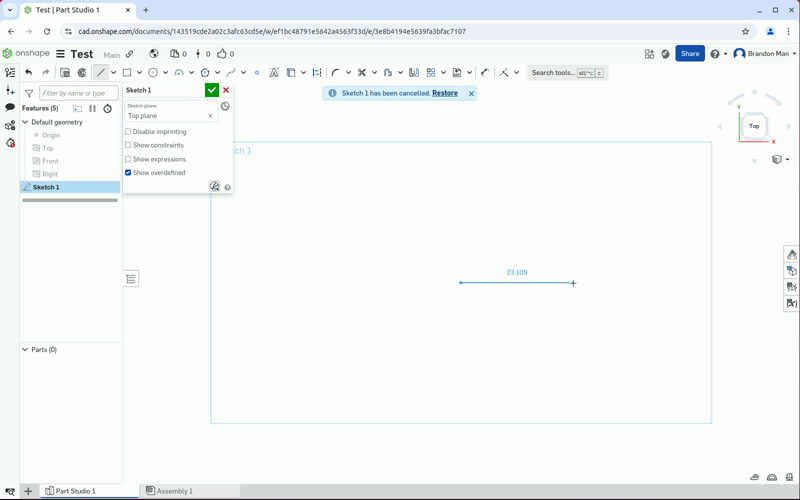
mouse_move(589, 282)
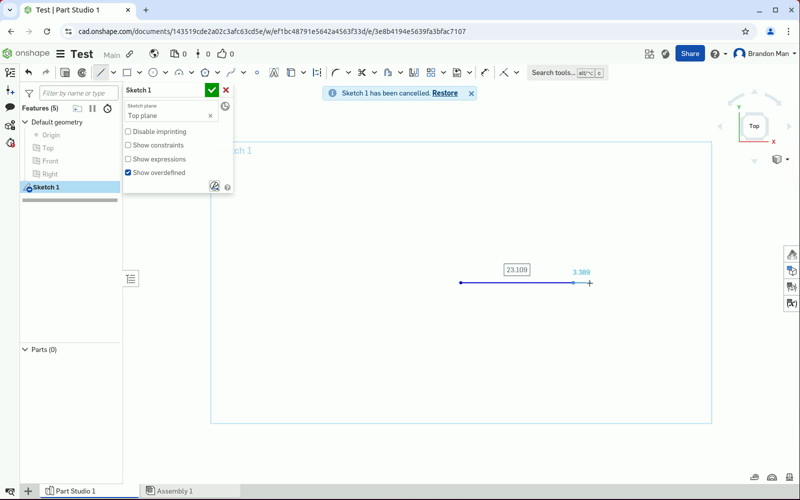
mouse_move(573, 281)
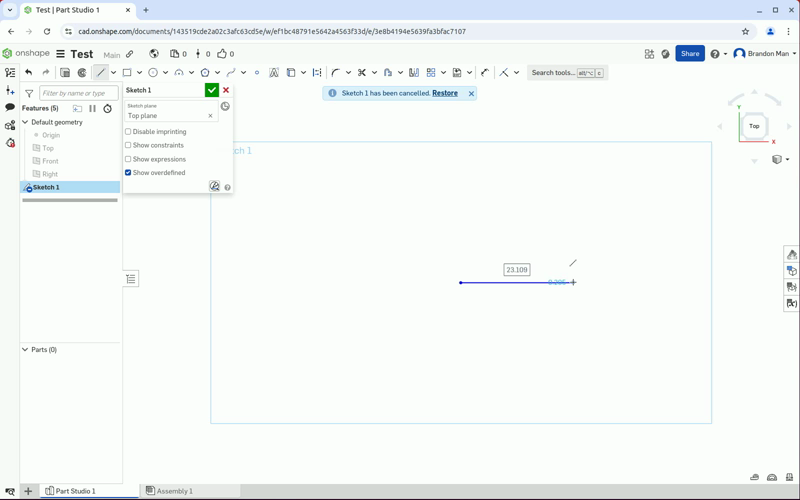
scroll(6)
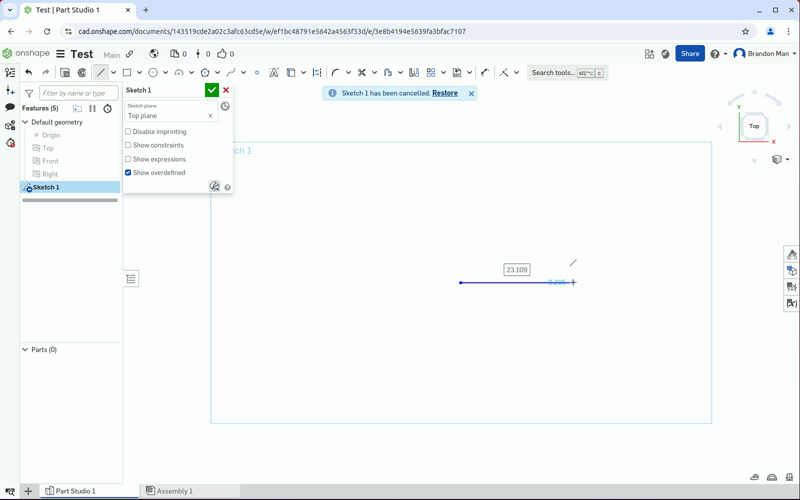
scroll(6)
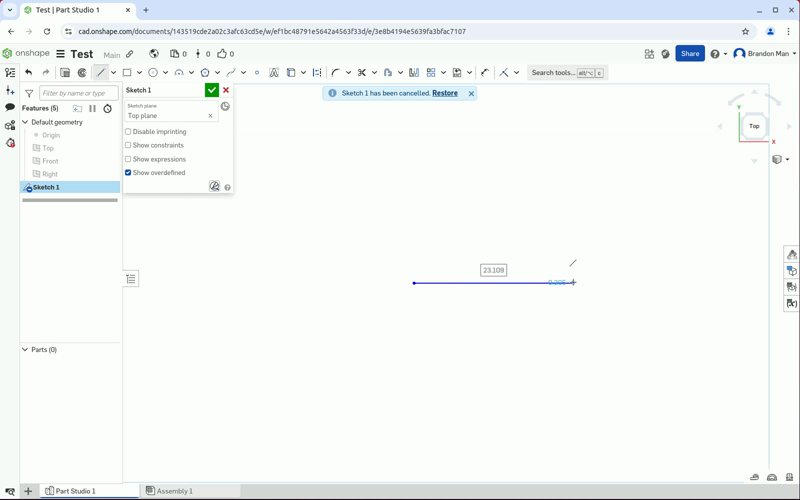
scroll(6)
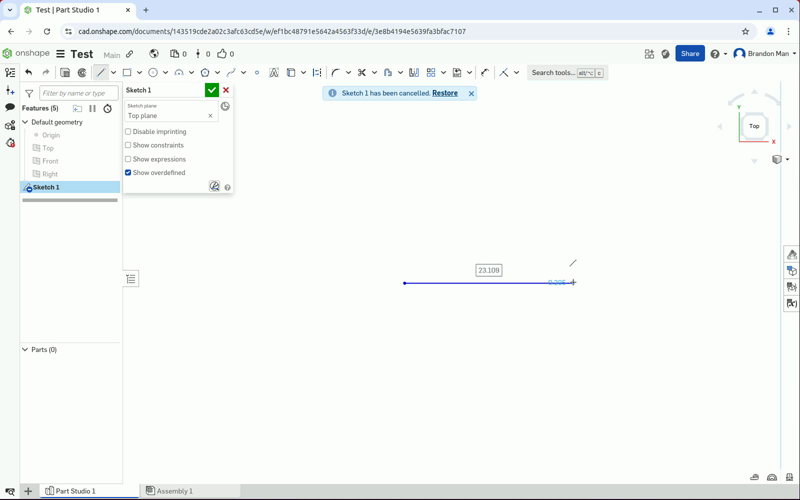
scroll(6)
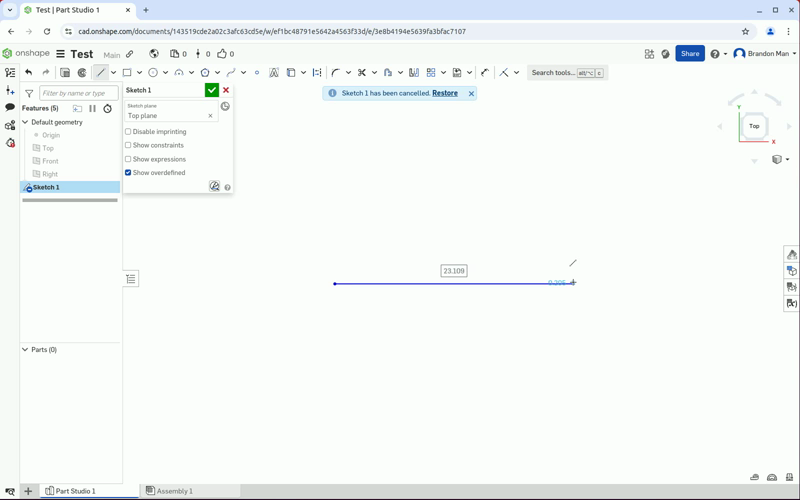
scroll(6)
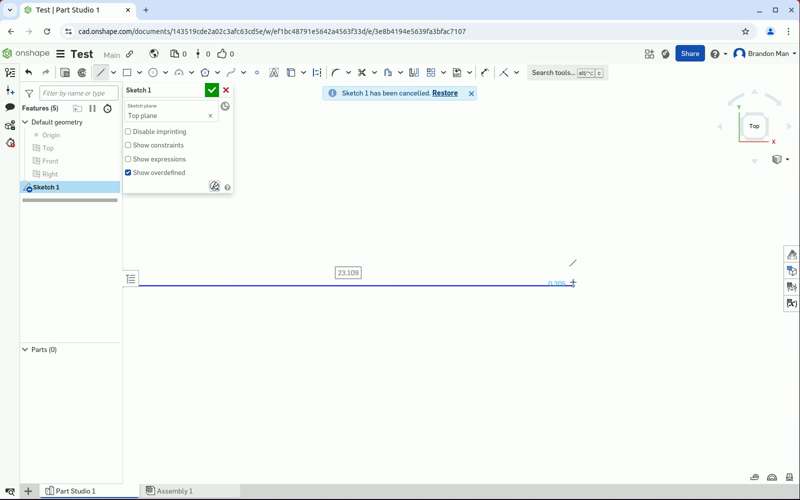
scroll(6)
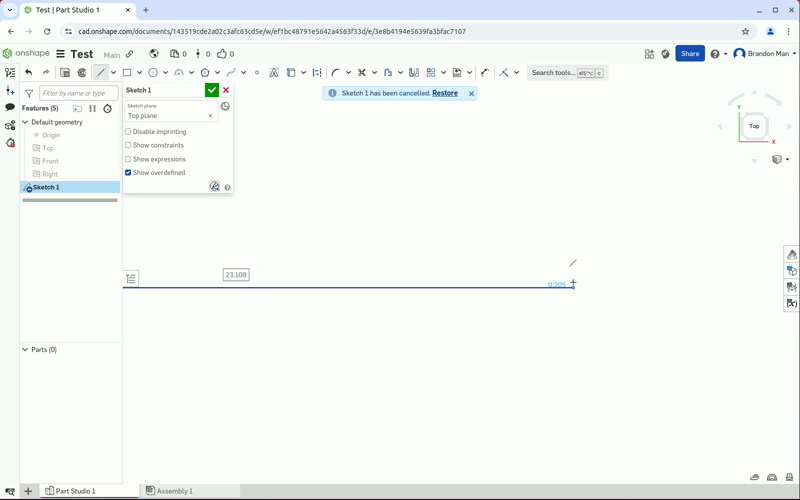
scroll(6)
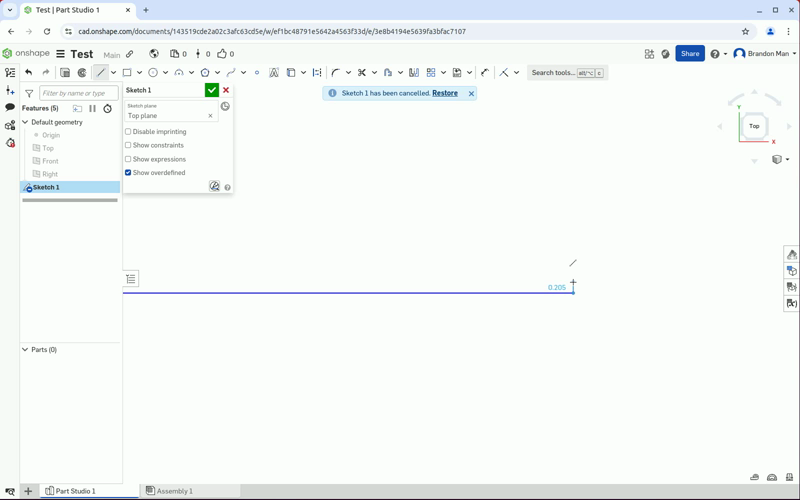
click(573, 281)
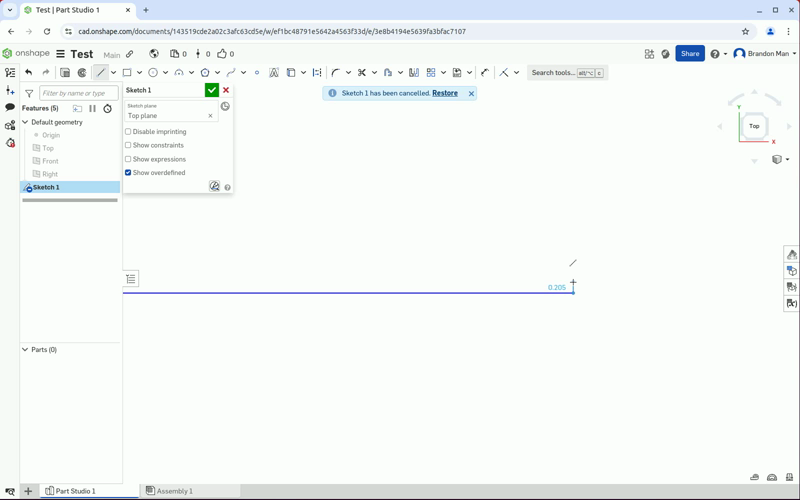
scroll(-6)
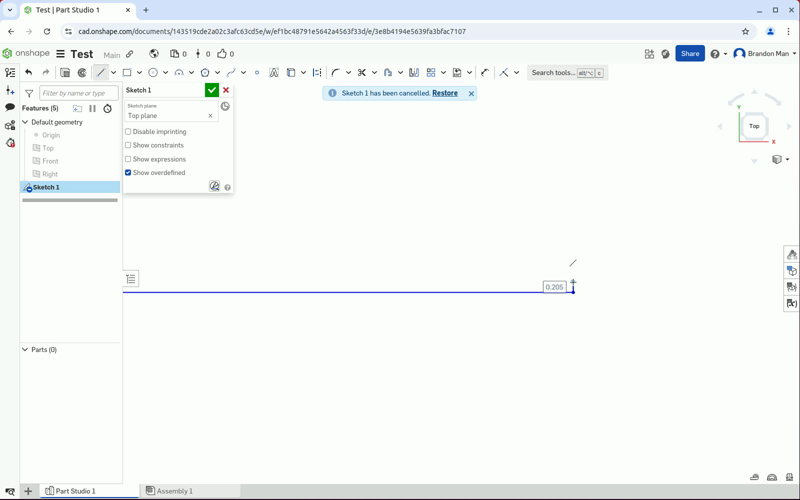
scroll(-6)
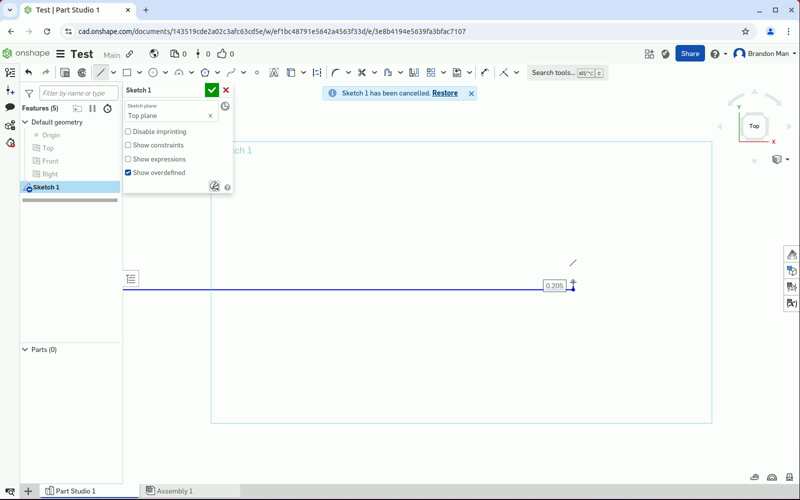
scroll(-6)
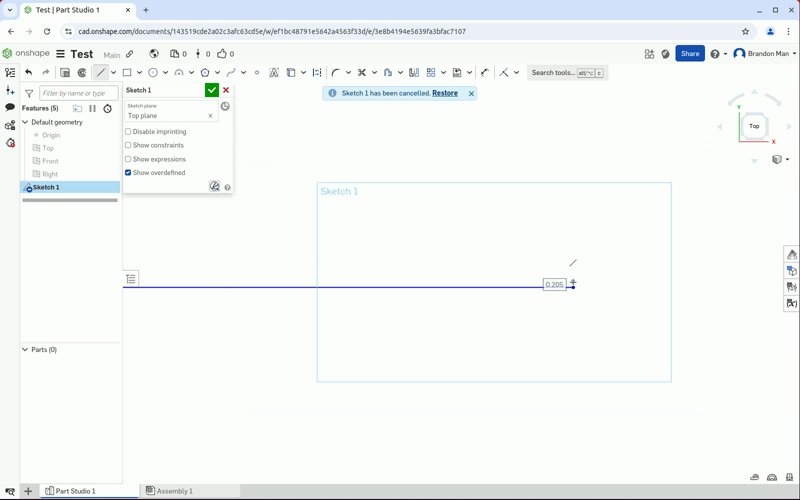
scroll(-6)
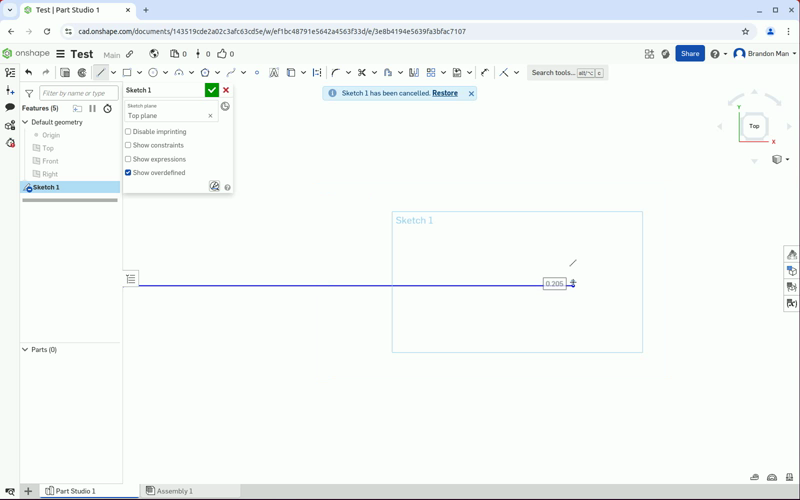
scroll(-6)
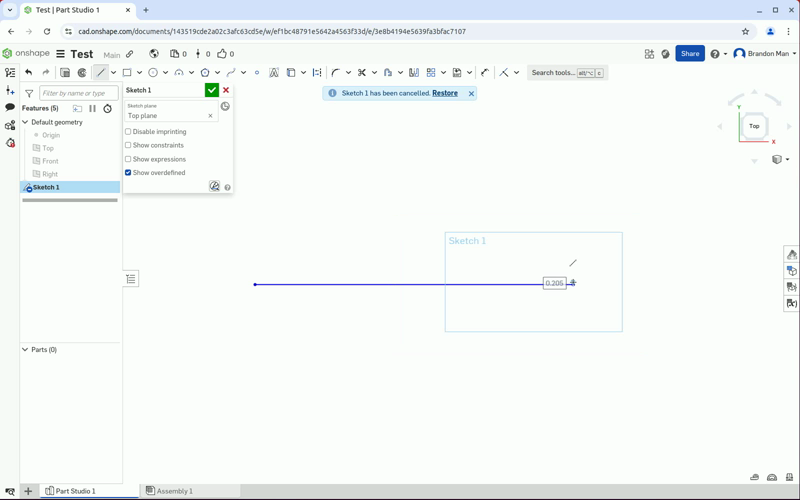
scroll(-6)
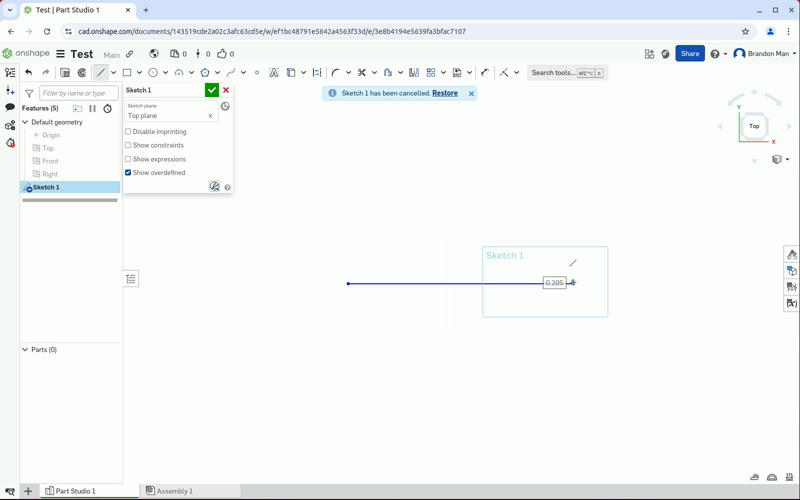
scroll(-6)
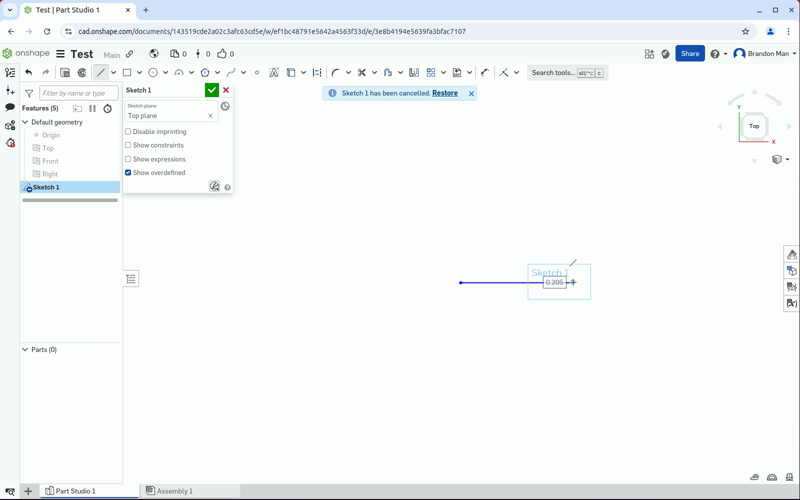
key_up(shift)
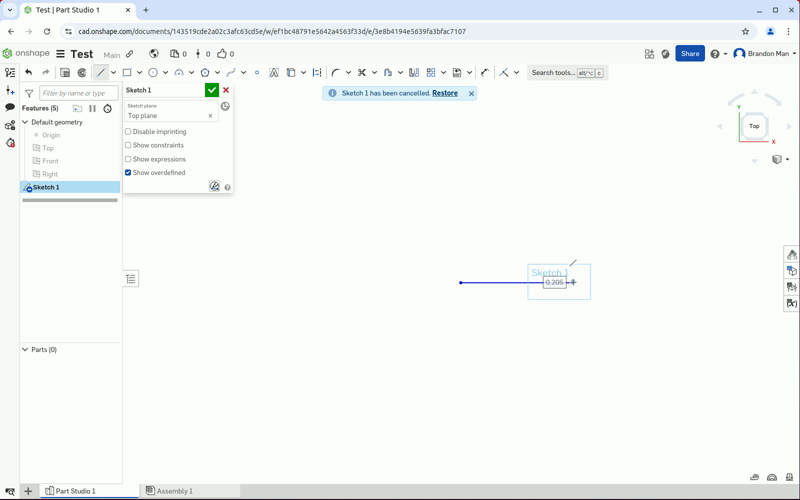
key_down(shift)
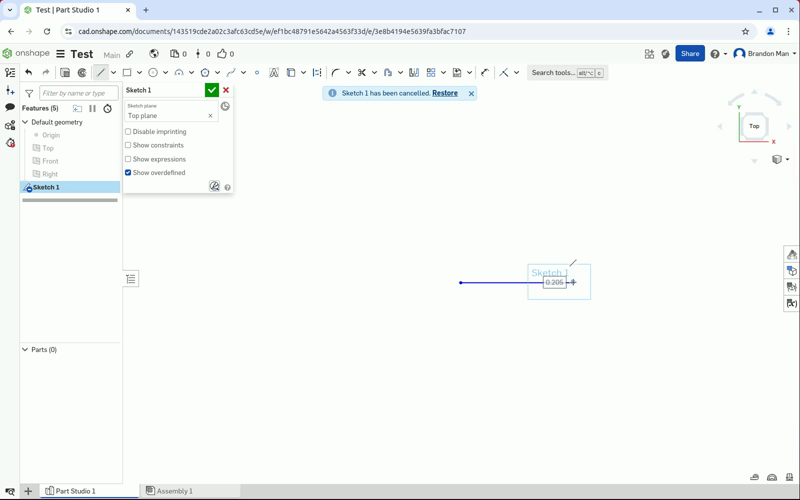
mouse_move(589, 281)
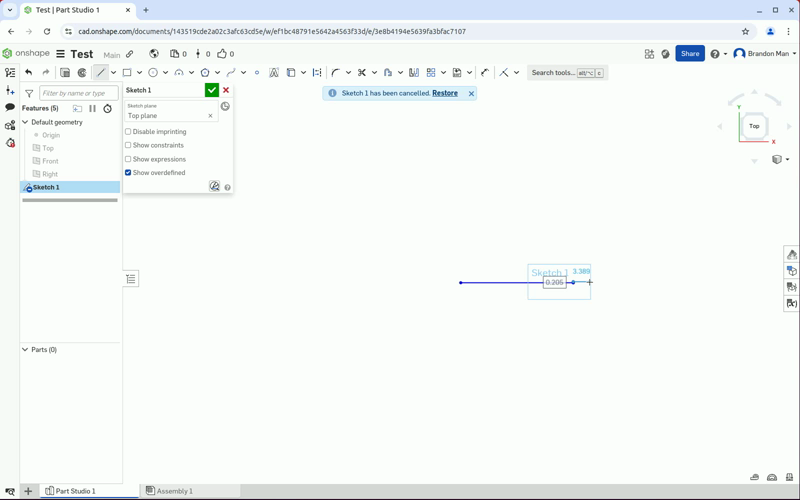
mouse_move(564, 281)
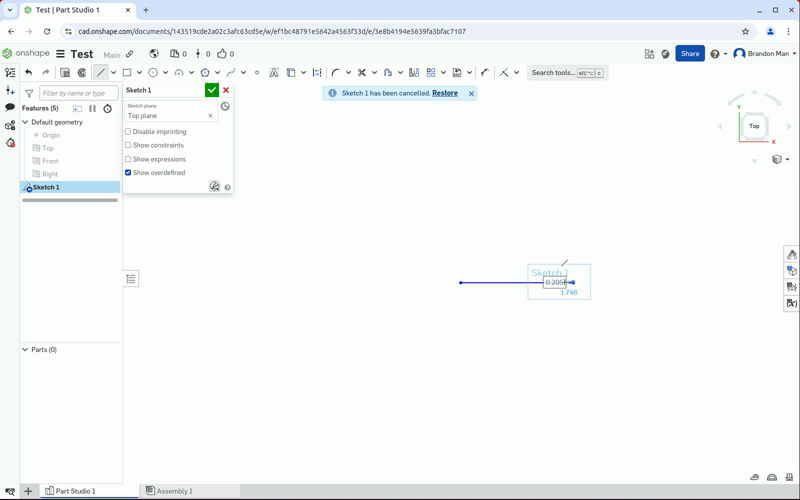
click(564, 281)
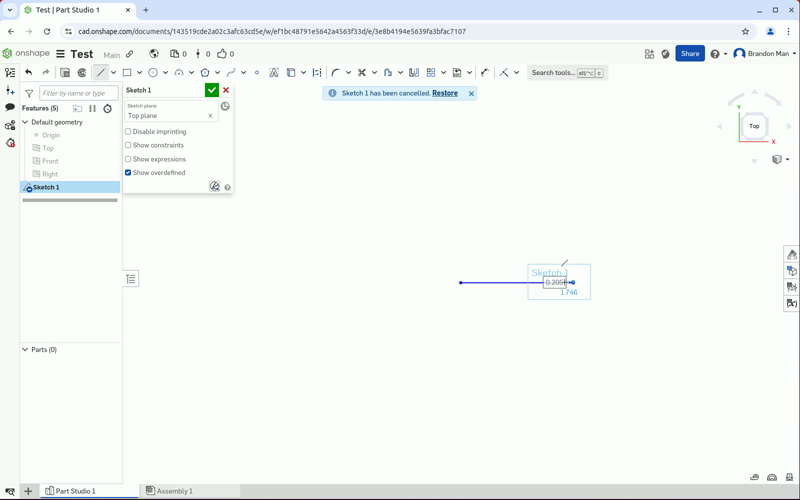
key_up(shift)
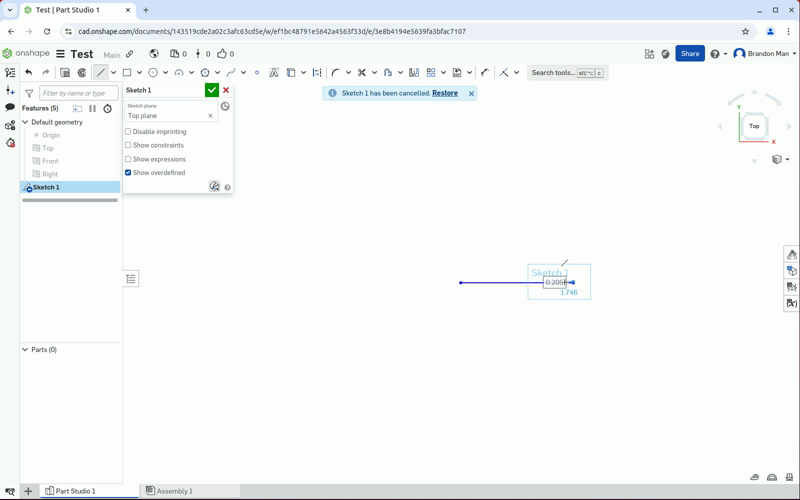
key_down(shift)
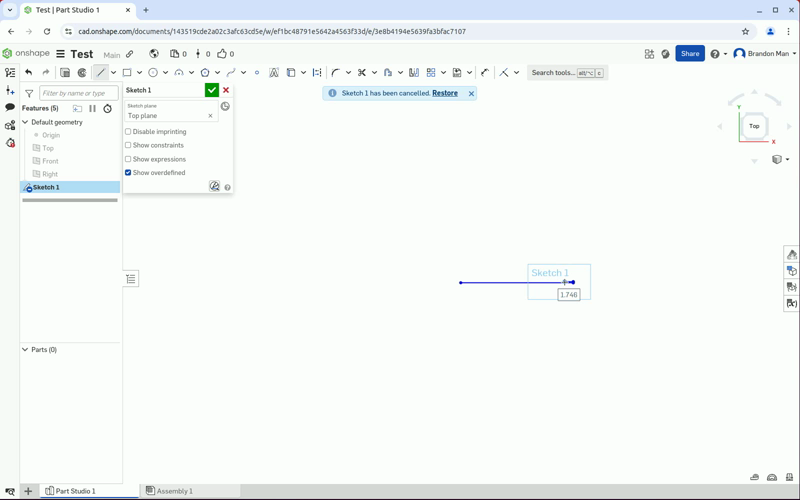
mouse_move(589, 281)
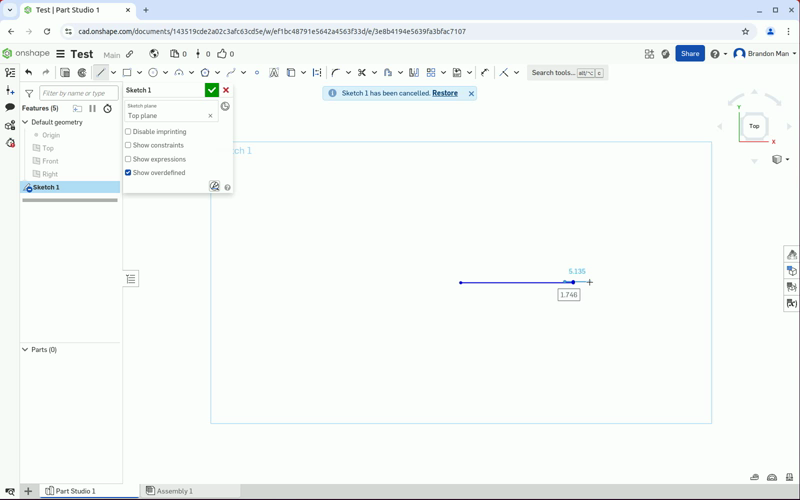
mouse_move(564, 223)
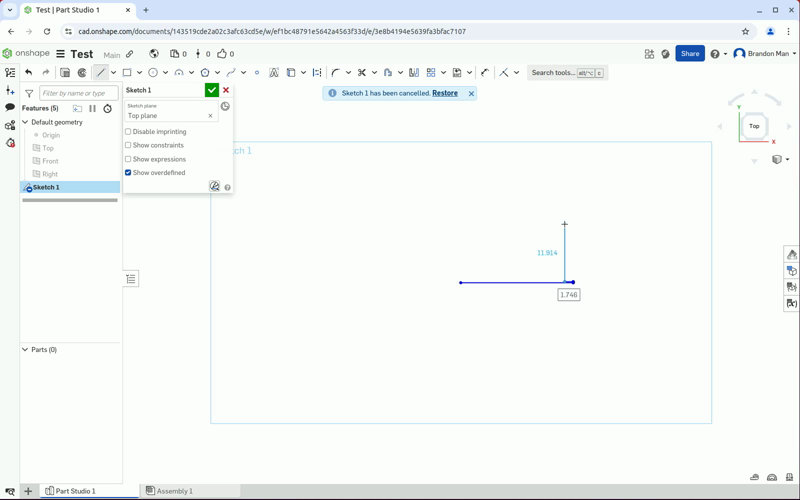
click(564, 223)
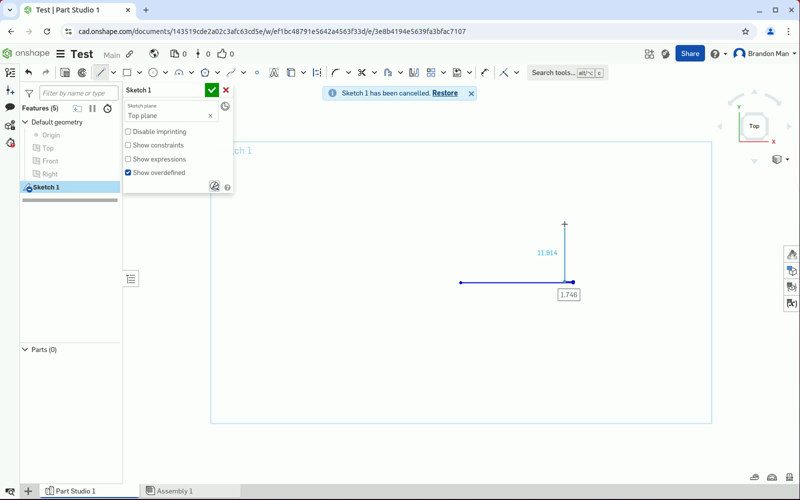
key_up(shift)
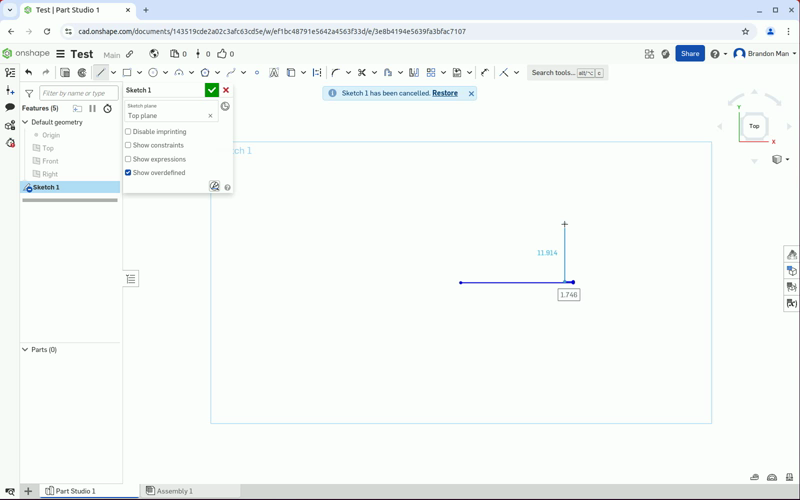
key_down(shift)
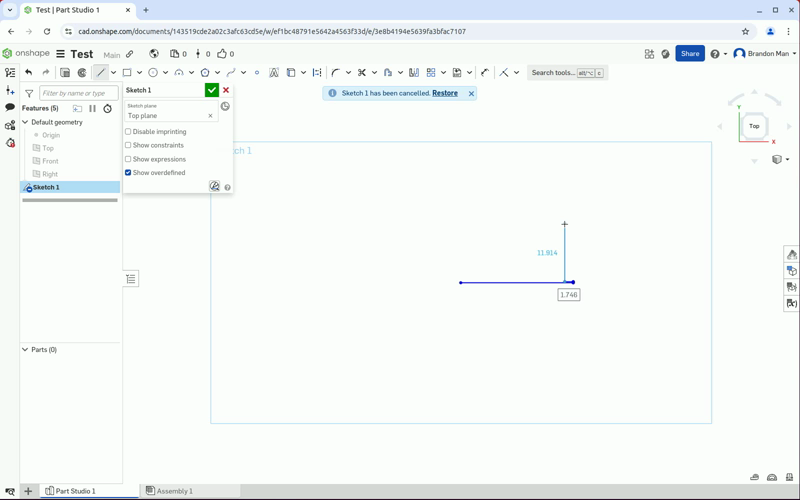
mouse_move(589, 223)
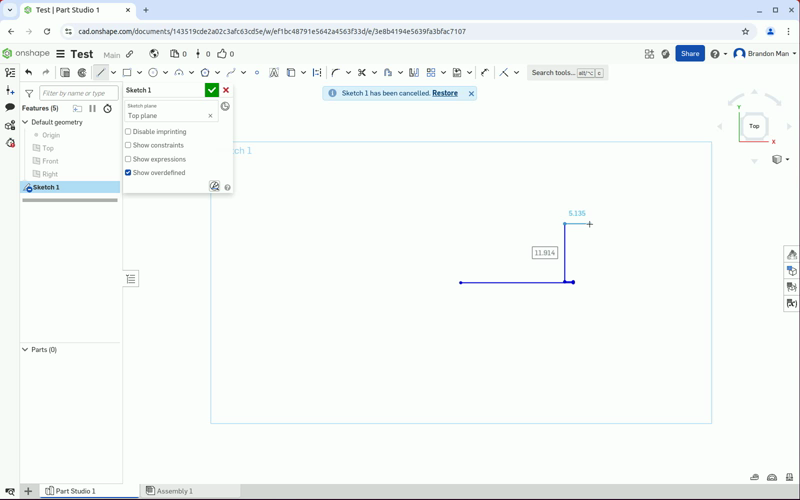
mouse_move(573, 223)
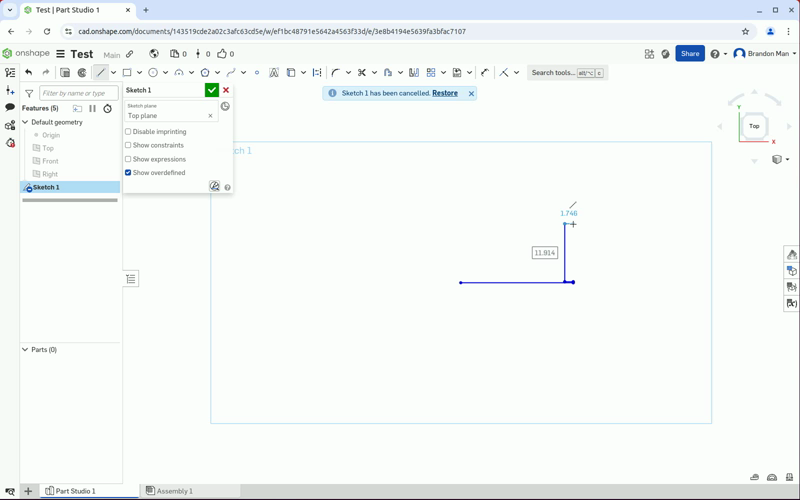
click(573, 223)
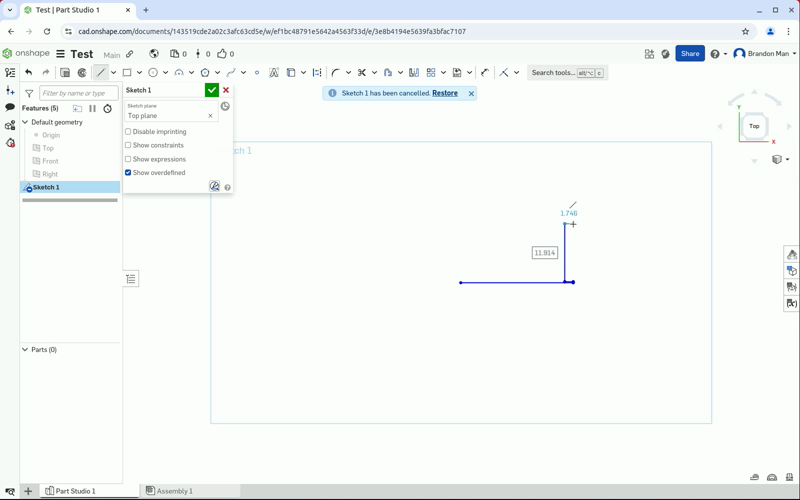
key_up(shift)
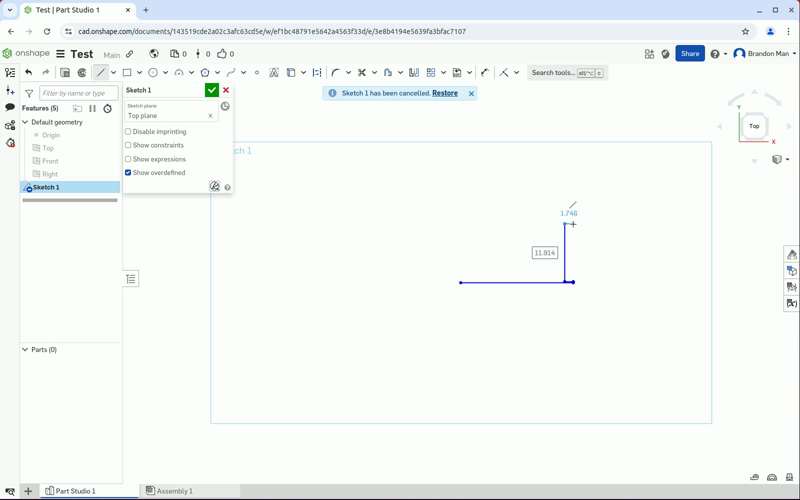
key_down(shift)
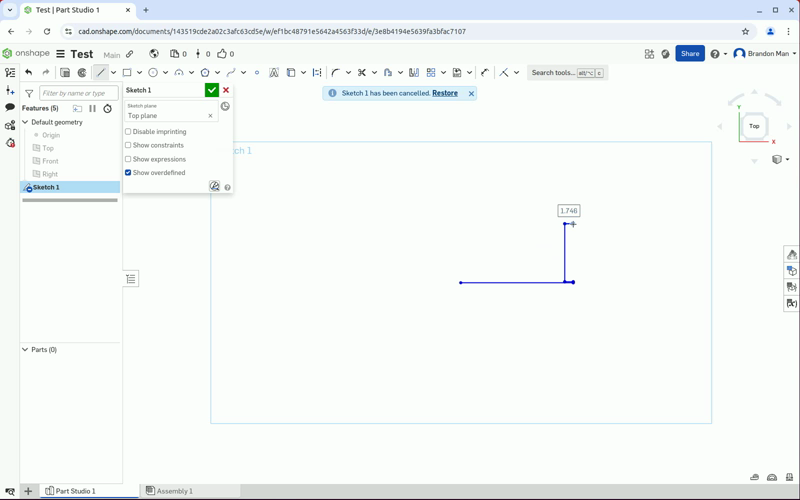
mouse_move(589, 223)
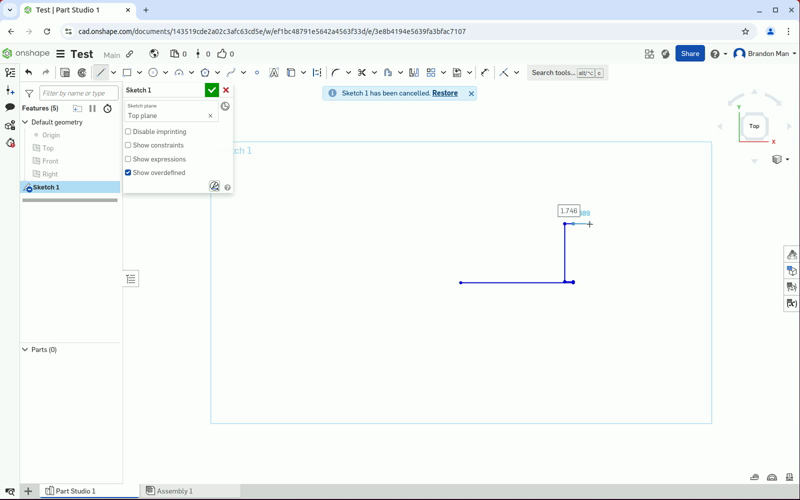
mouse_move(573, 222)
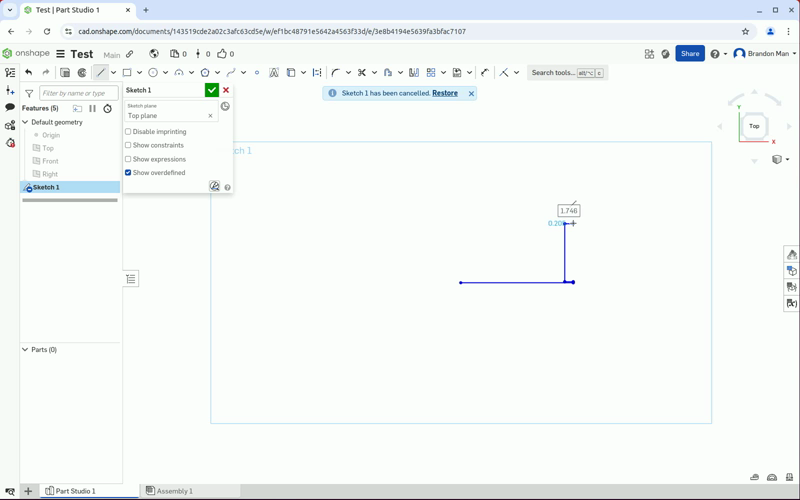
scroll(6)
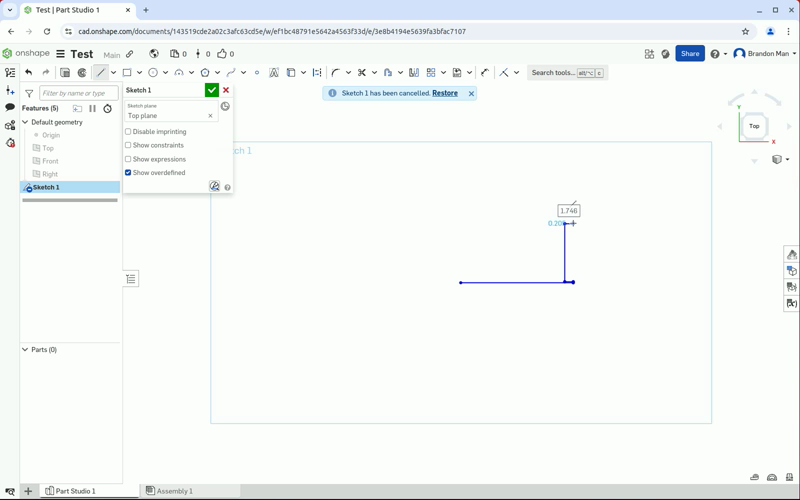
scroll(6)
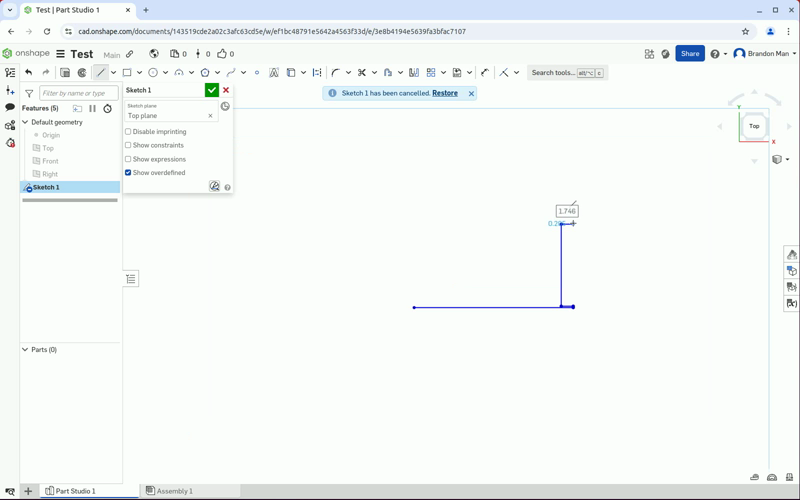
scroll(6)
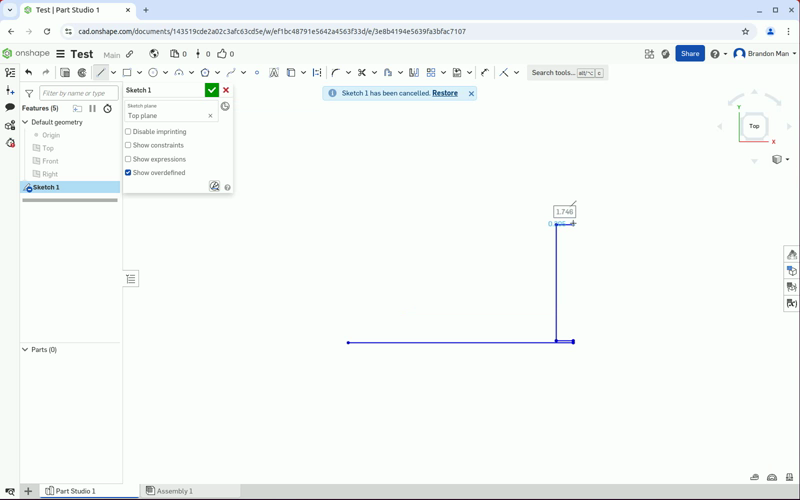
scroll(6)
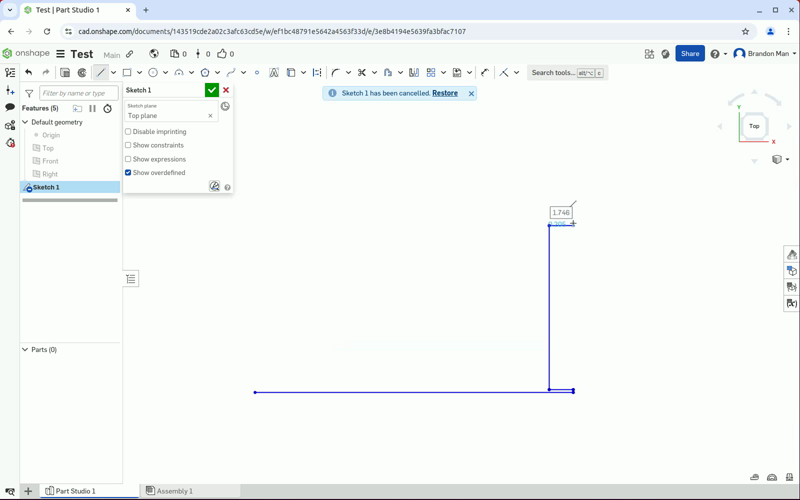
scroll(6)
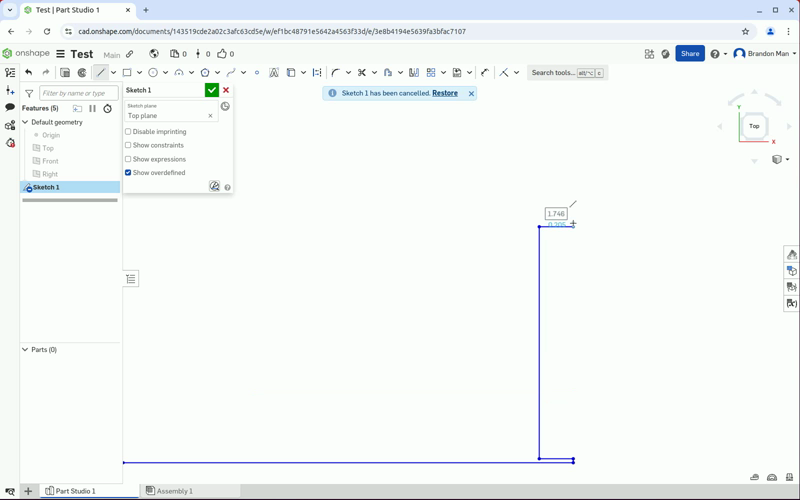
scroll(6)
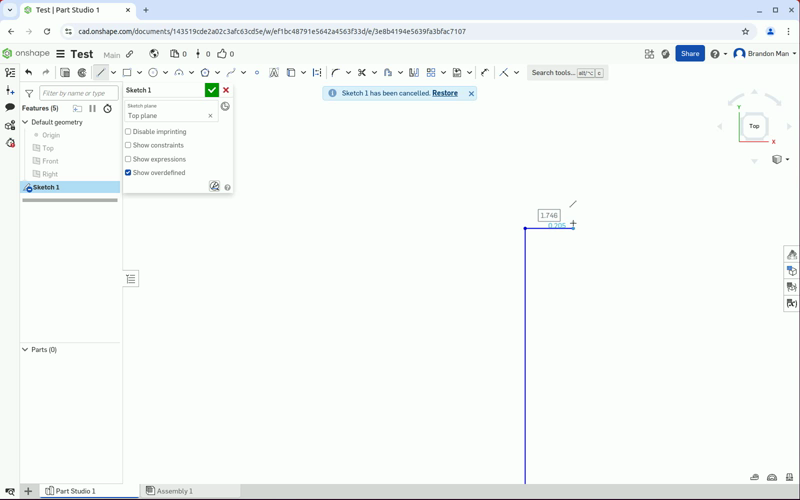
scroll(6)
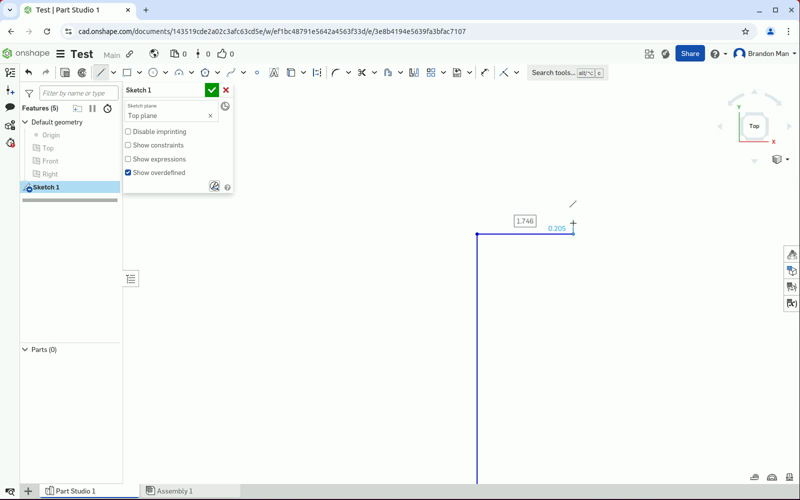
click(573, 222)
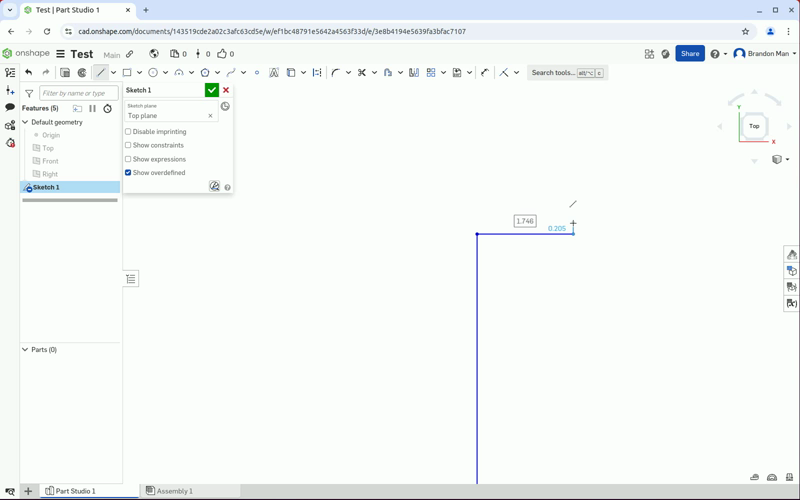
scroll(-6)
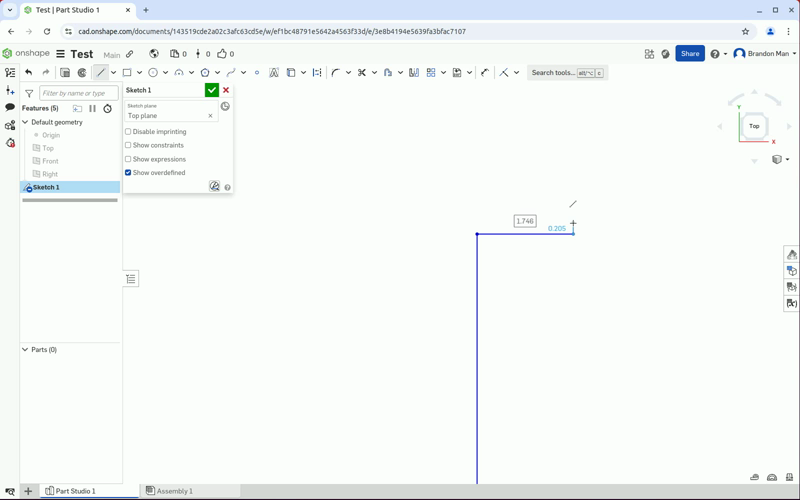
scroll(-6)
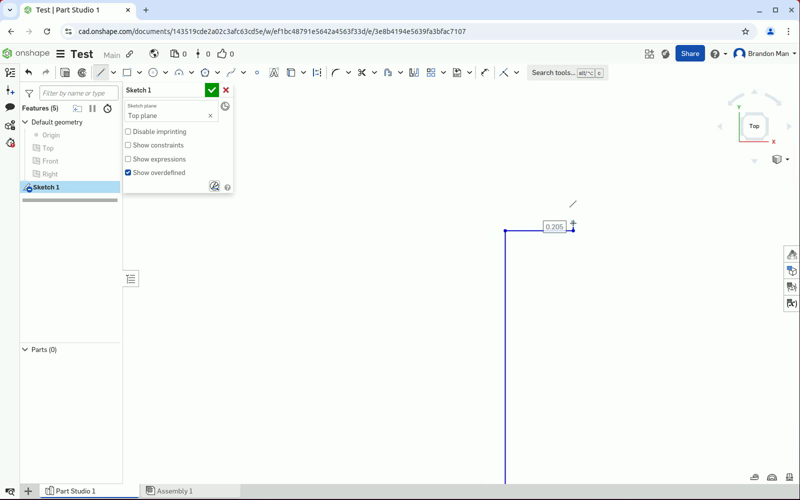
scroll(-6)
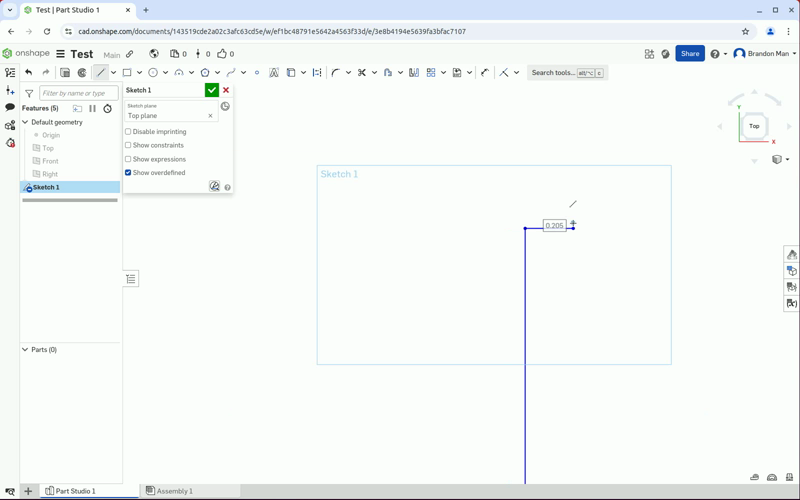
scroll(-6)
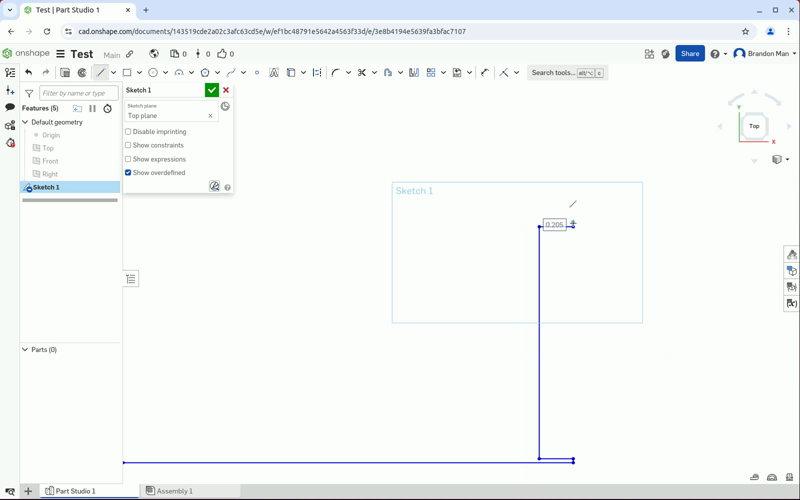
scroll(-6)
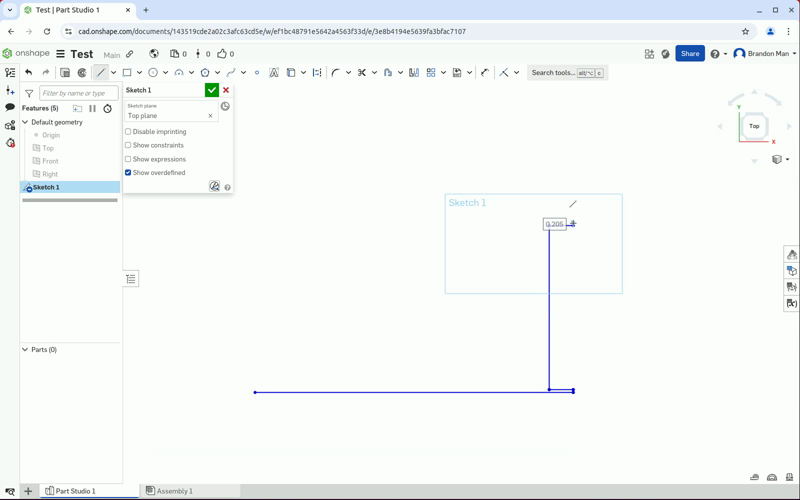
scroll(-6)
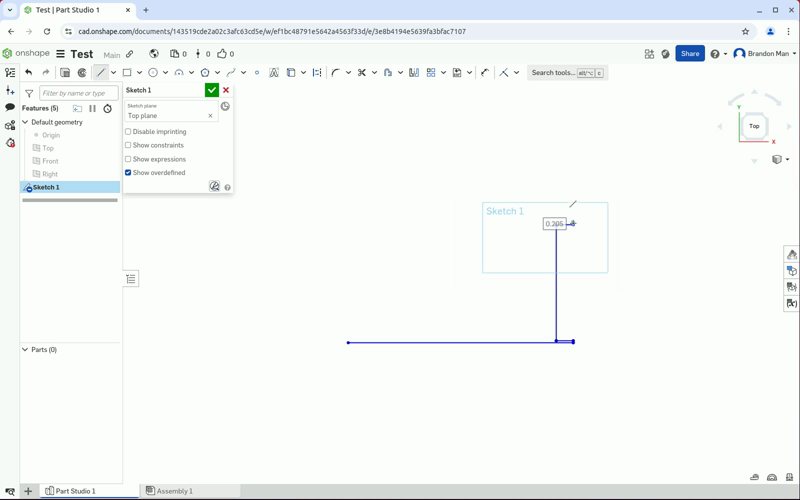
scroll(-6)
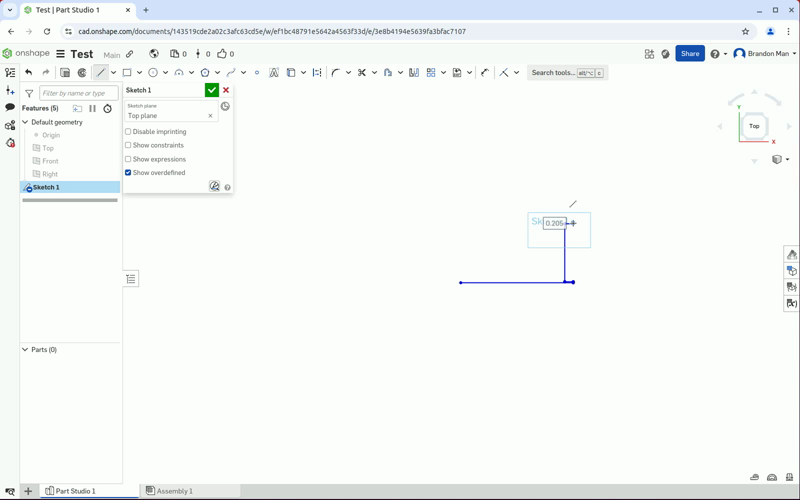
key_up(shift)
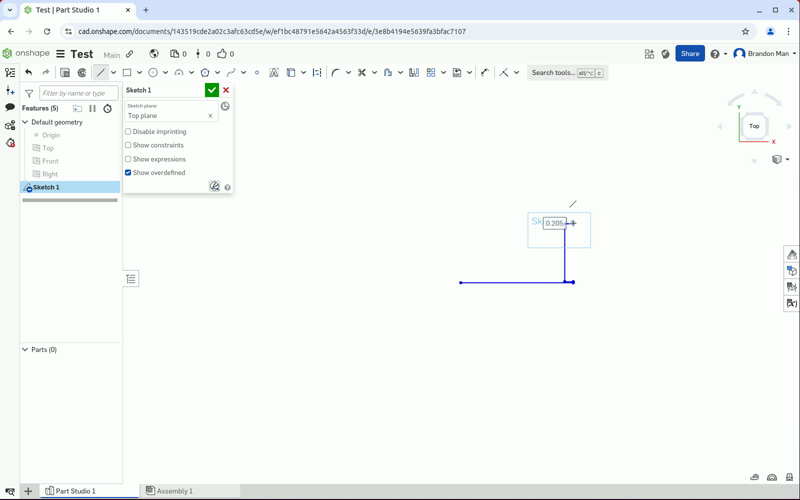
key_down(shift)
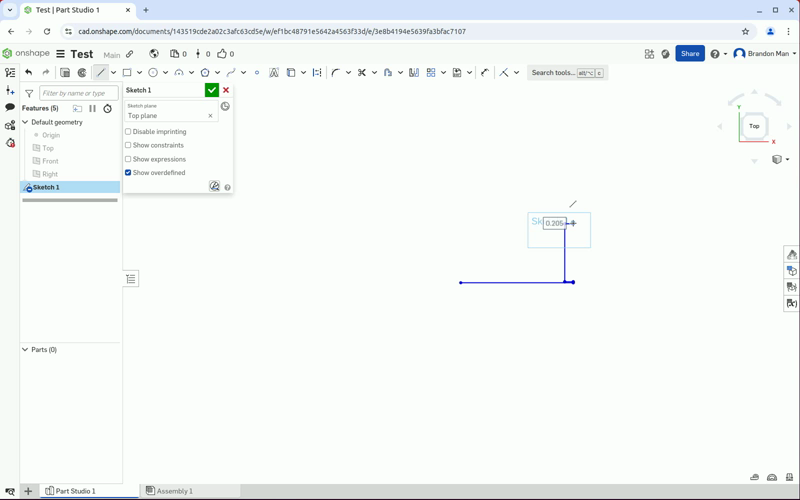
mouse_move(460, 222)
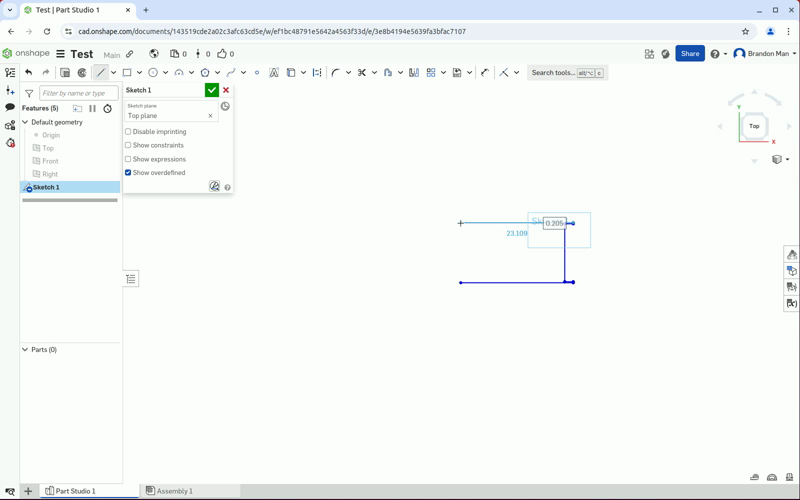
click(460, 222)
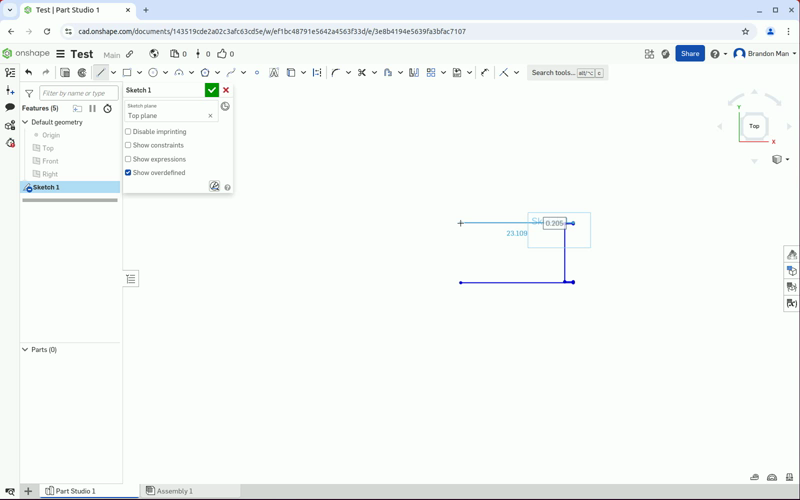
key_up(shift)
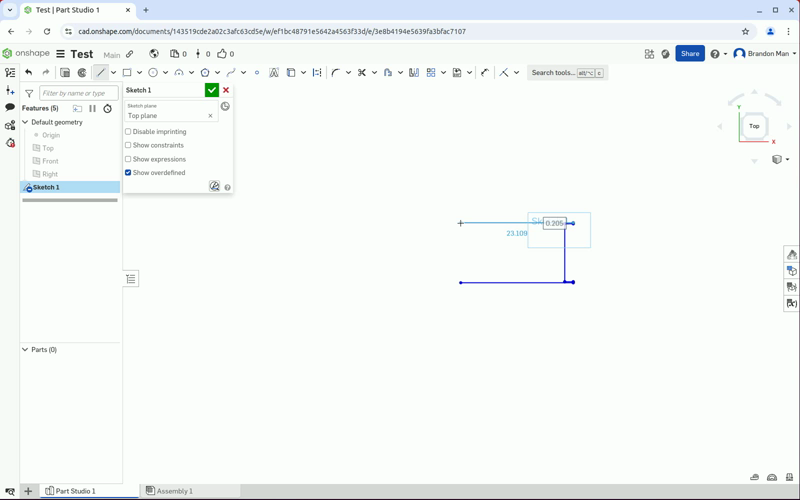
key_down(shift)
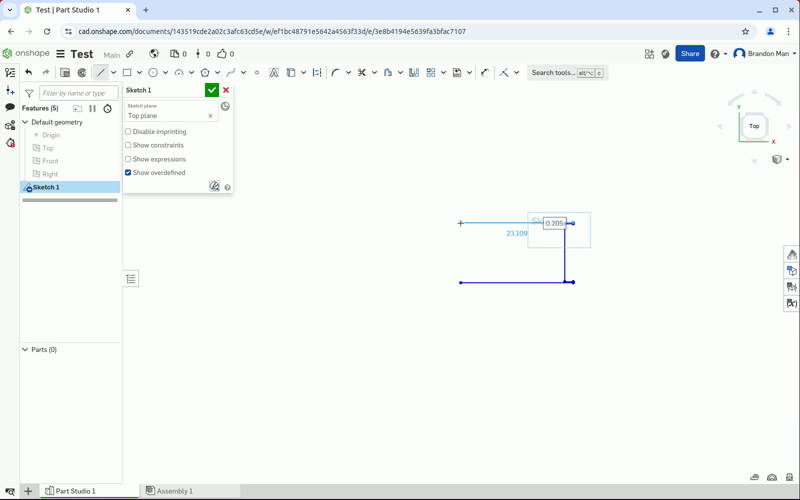
mouse_move(460, 282)
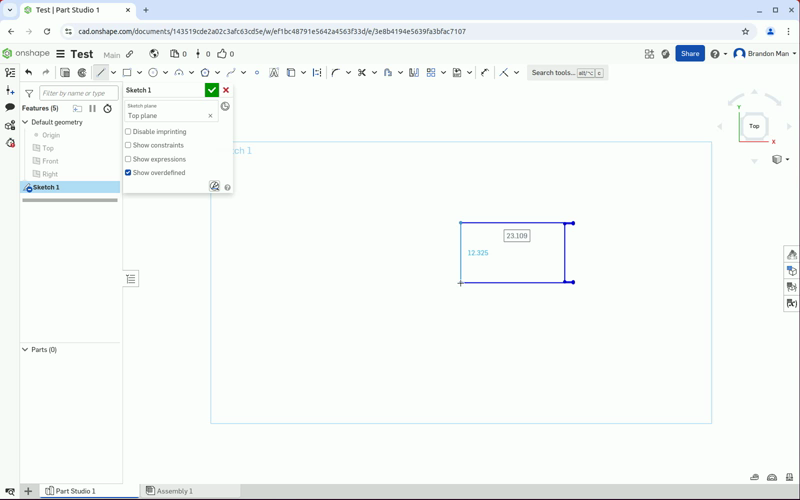
key_up(shift)
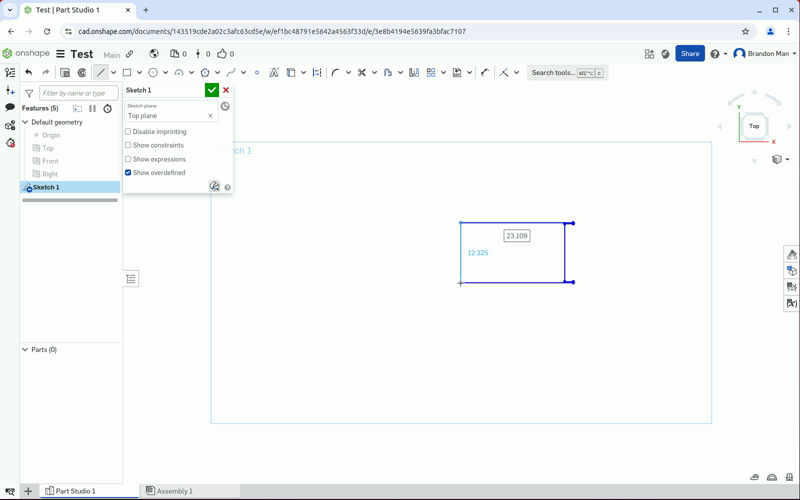
click(460, 282)
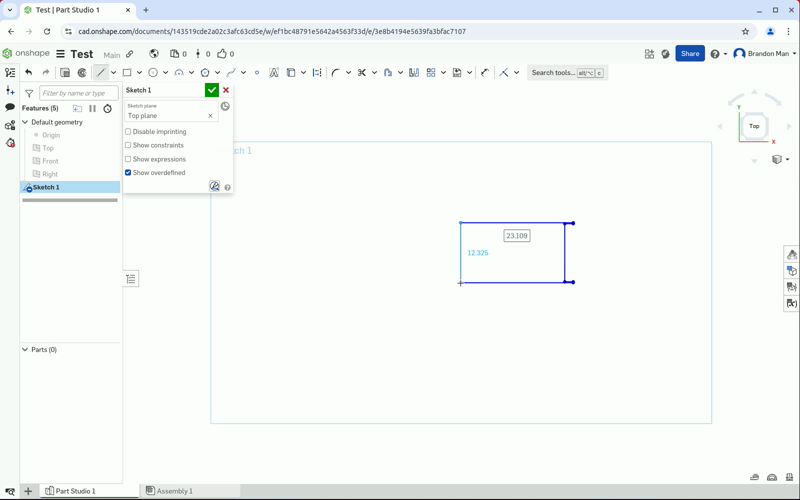
key(esc)
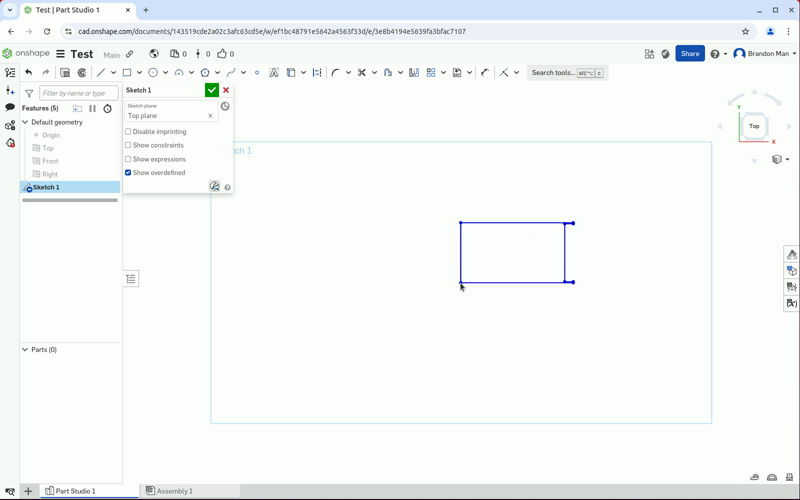
mouse_move(513, 231)
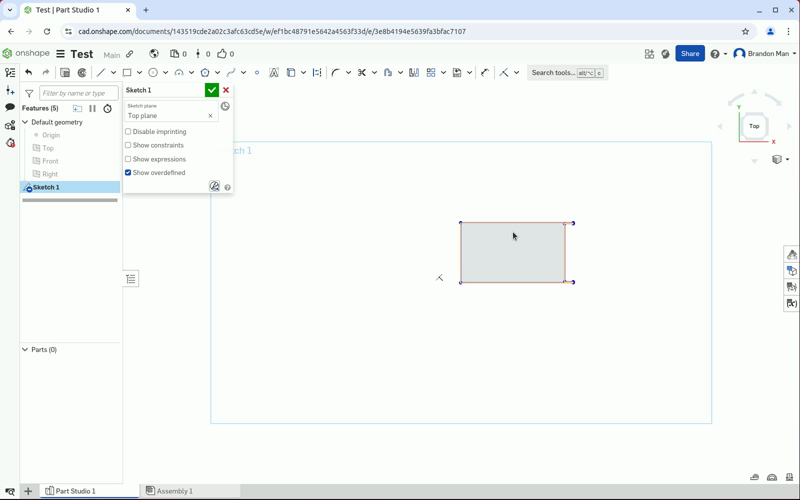
click(513, 231)
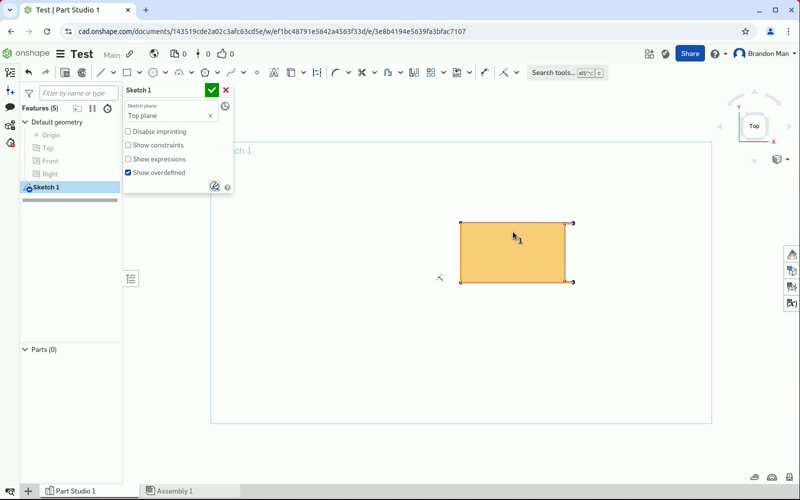
mouse_move(73, 352)
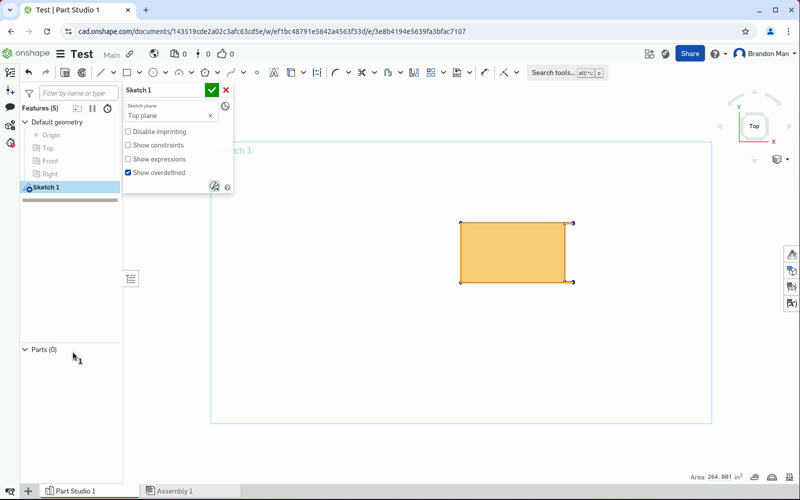
key(shift+y)
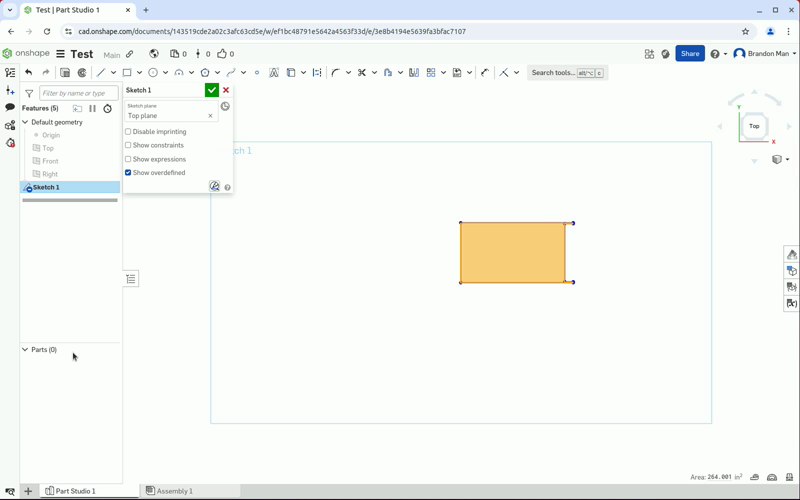
key(shift+e)
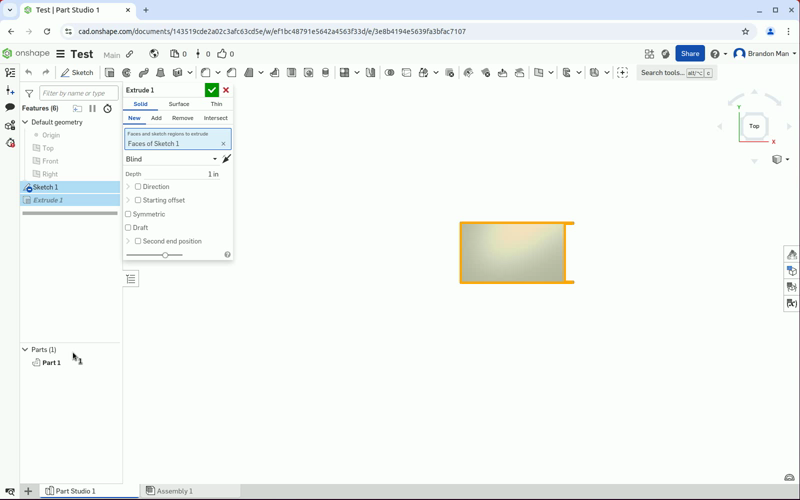
mouse_move(143, 106)
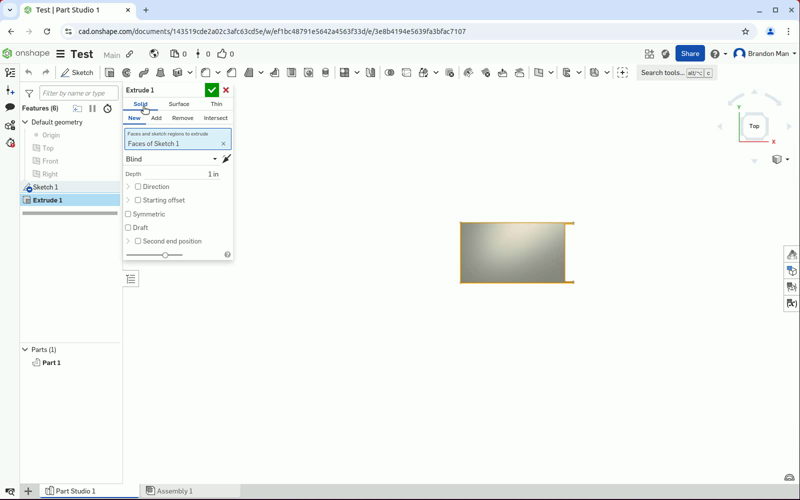
click(143, 106)
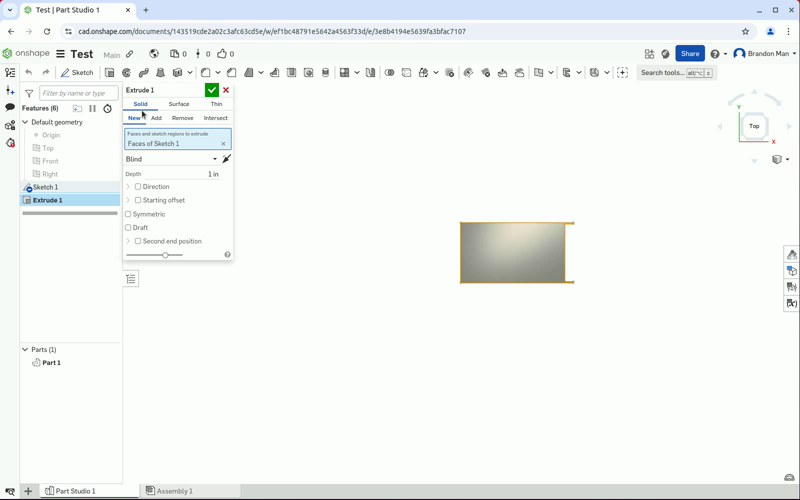
mouse_move(137, 120)
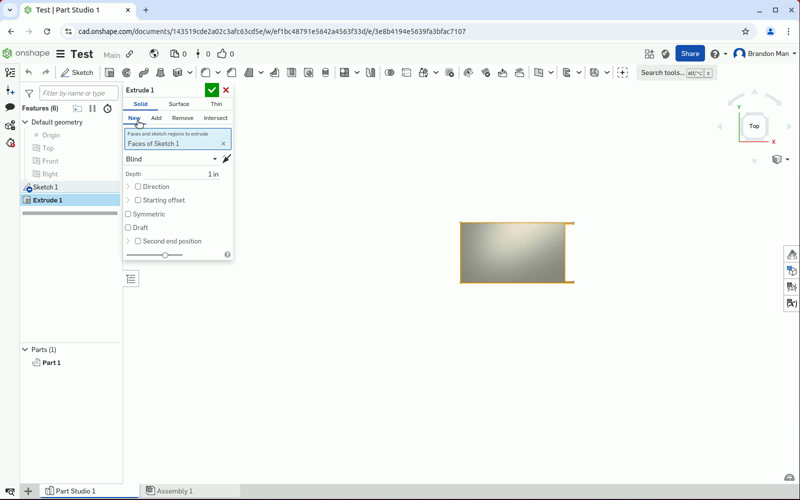
click(137, 120)
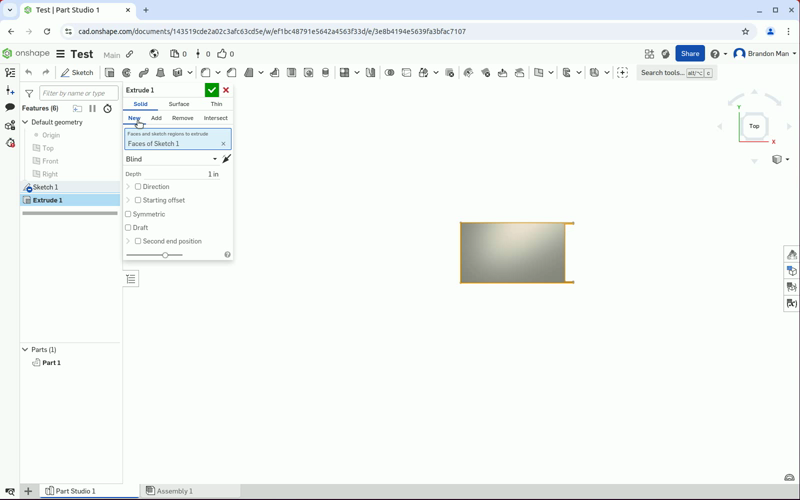
key(tab, 4)
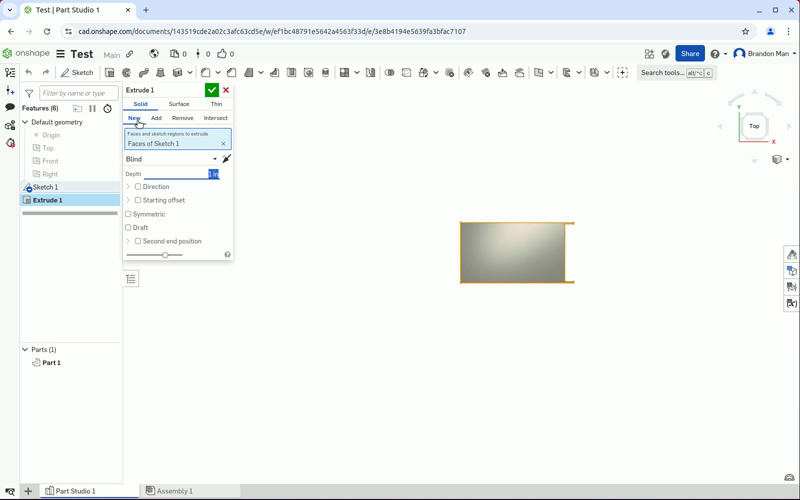
text(3.129)
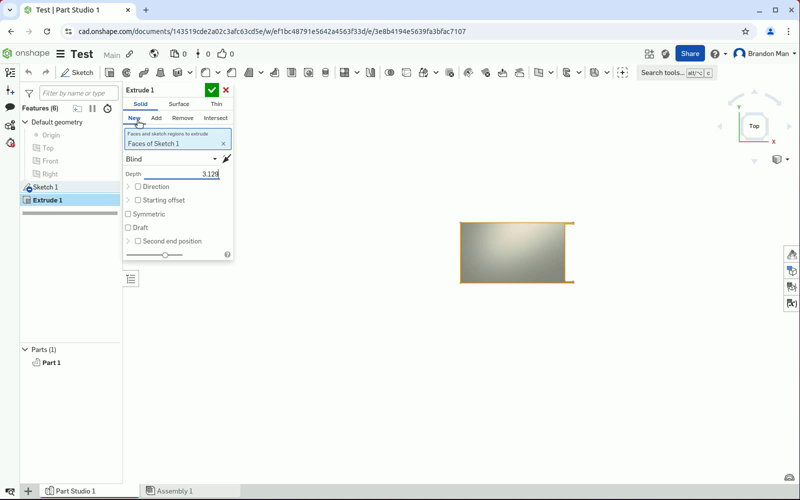
key(enter)
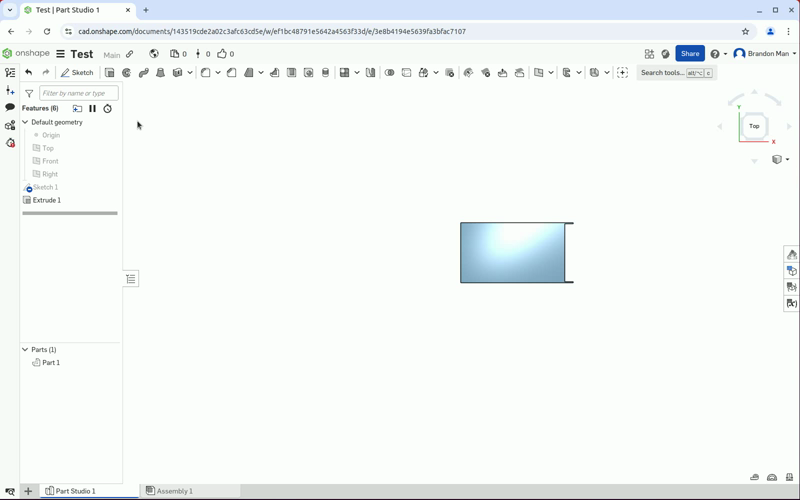
key(shift+h)
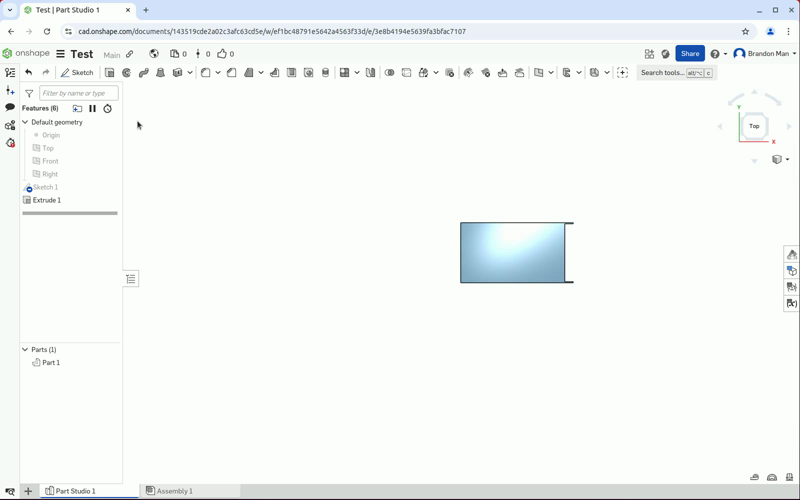
key(shift+h)
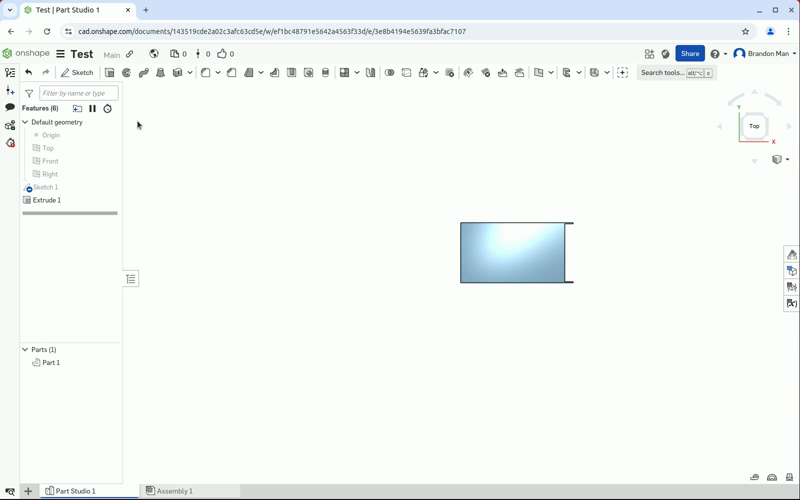
mouse_move(73, 189)
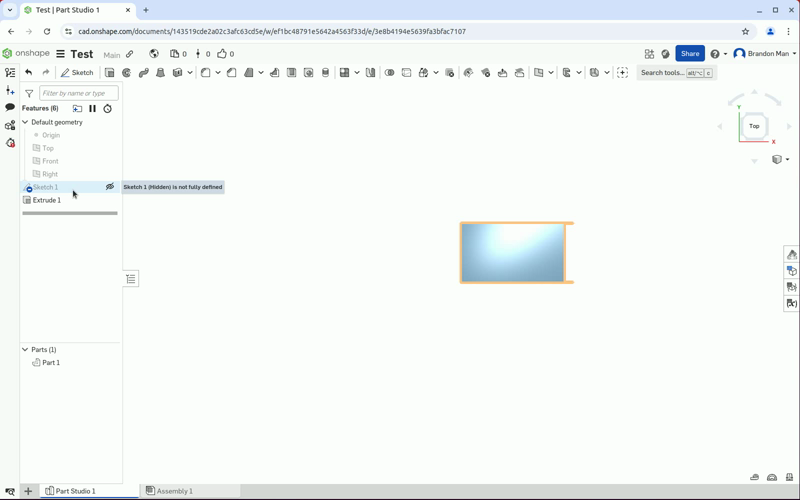
click(73, 189)
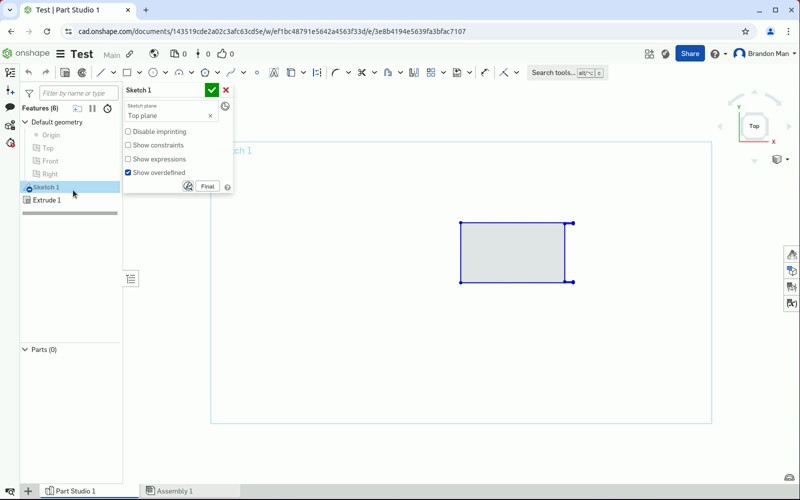
mouse_move(229, 92)
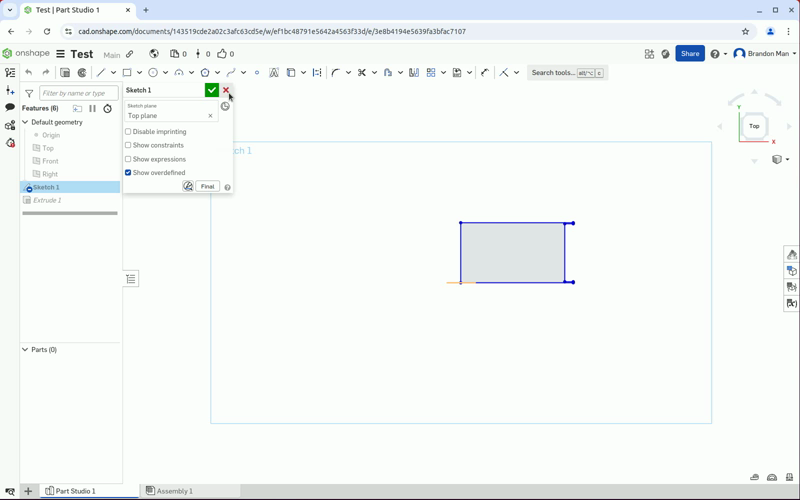
click(229, 92)
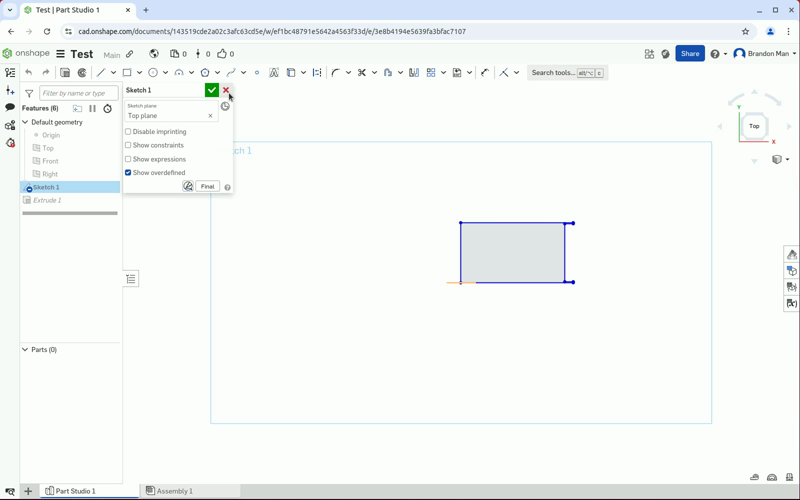
key(shift+s)
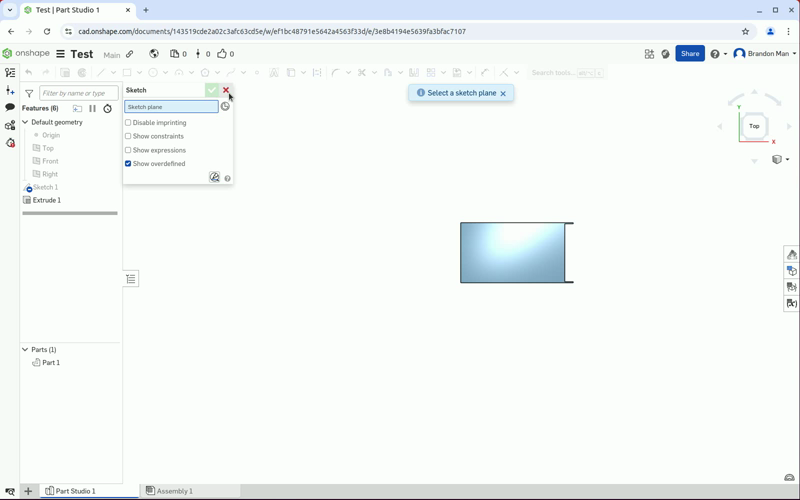
mouse_move(73, 150)
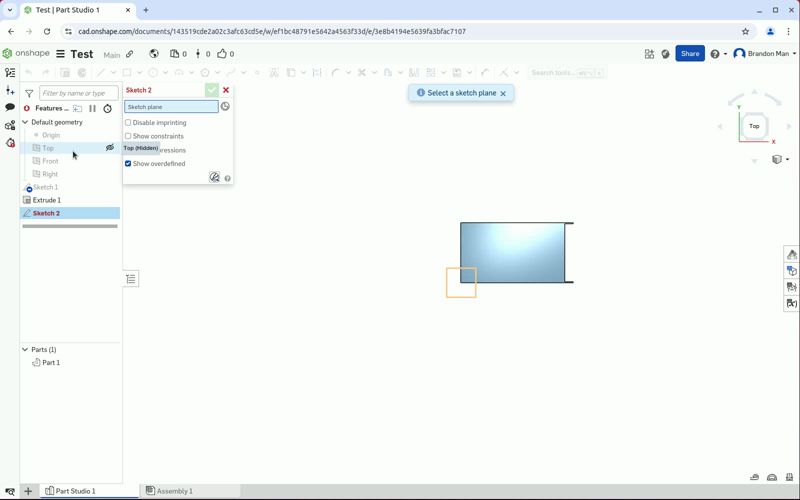
click(73, 150)
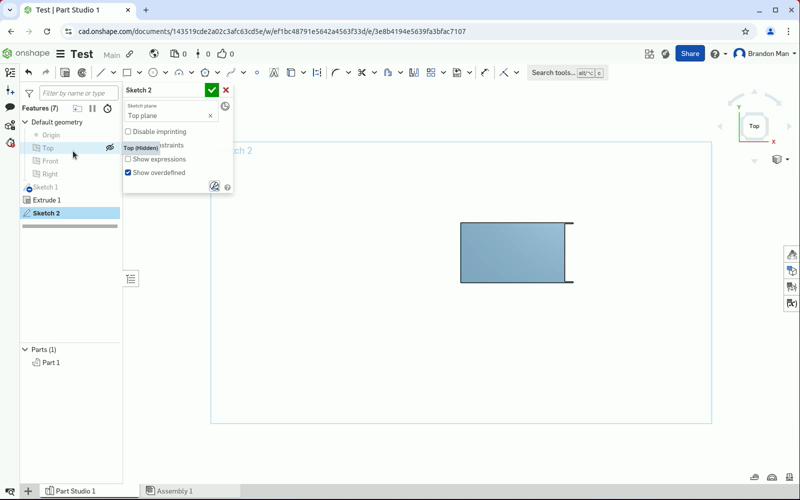
mouse_move(73, 352)
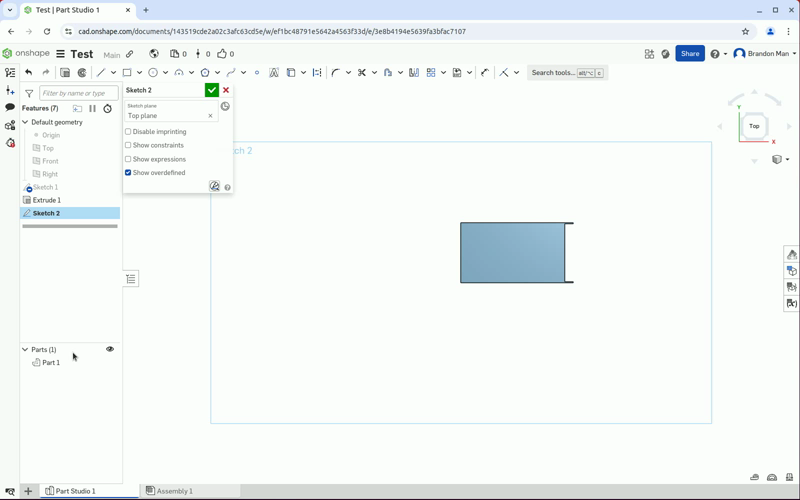
key(y)
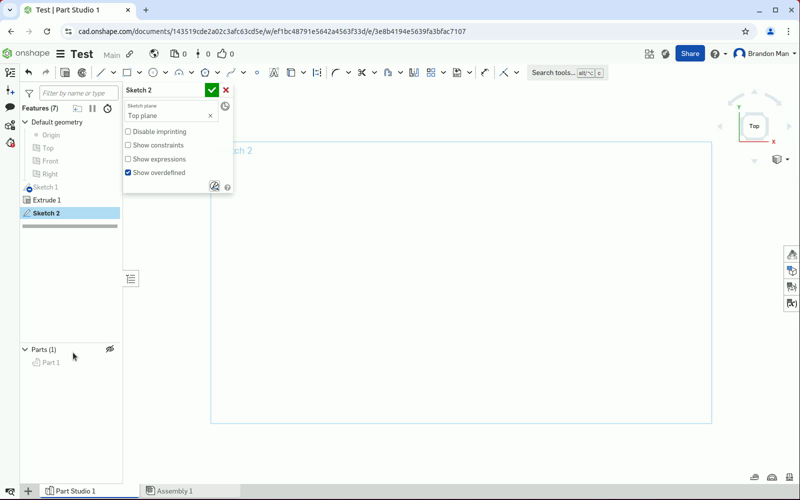
key(l)
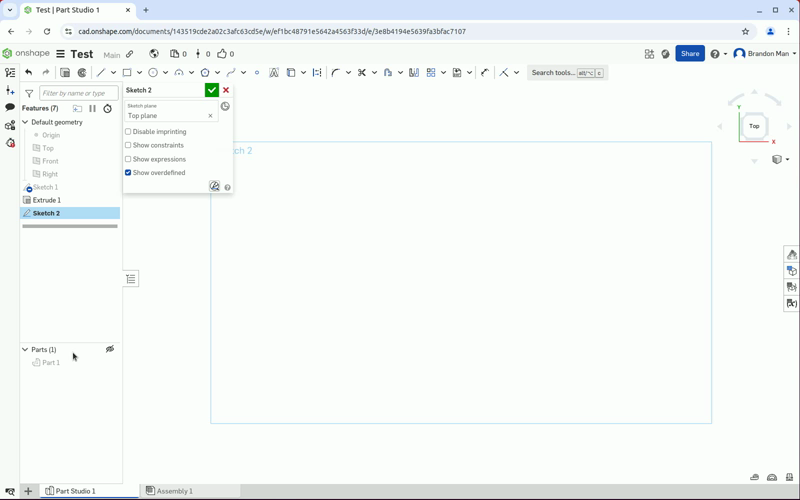
key_down(shift)
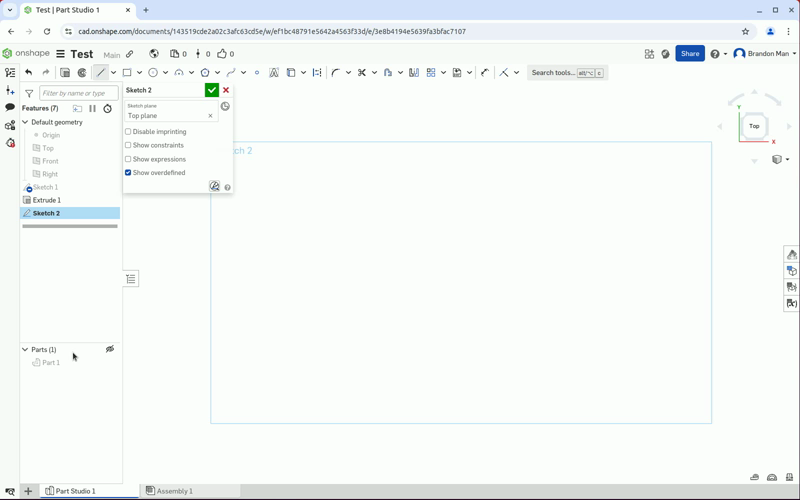
mouse_move(564, 281)
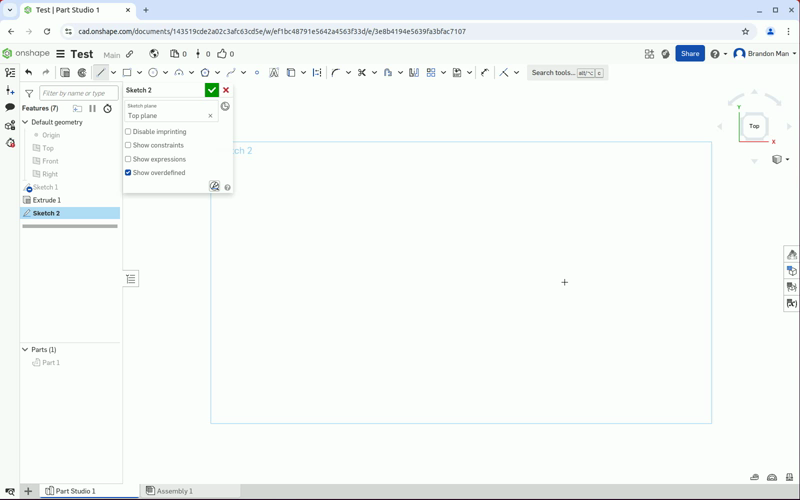
click(564, 281)
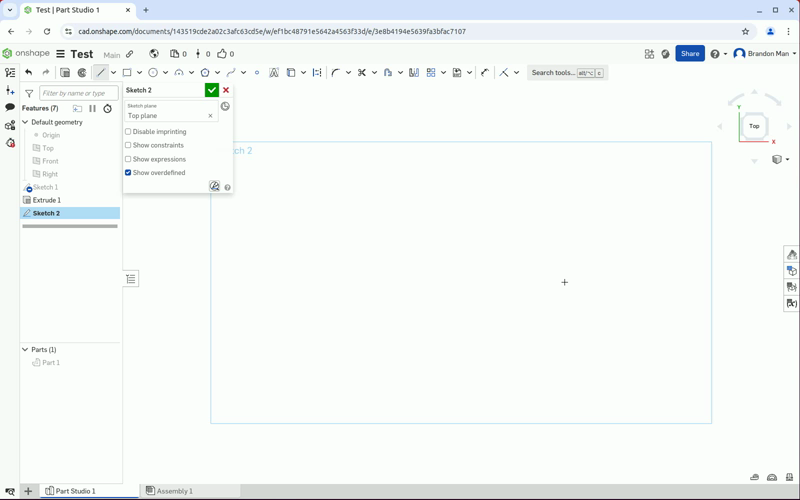
key_up(shift)
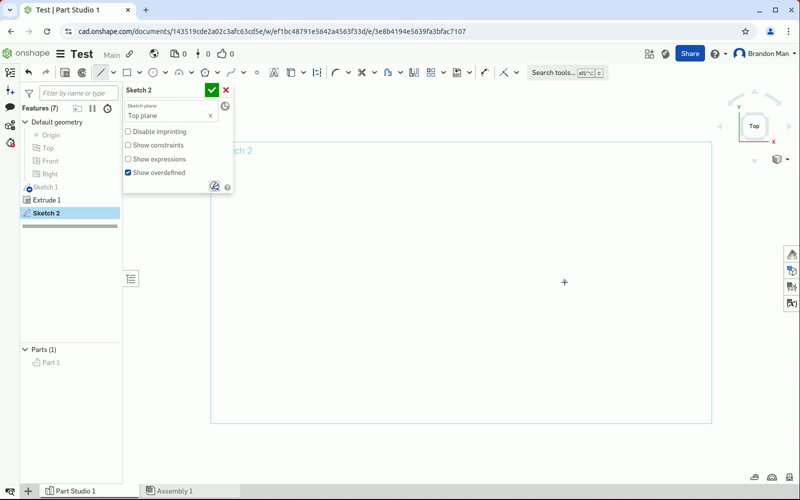
key_down(shift)
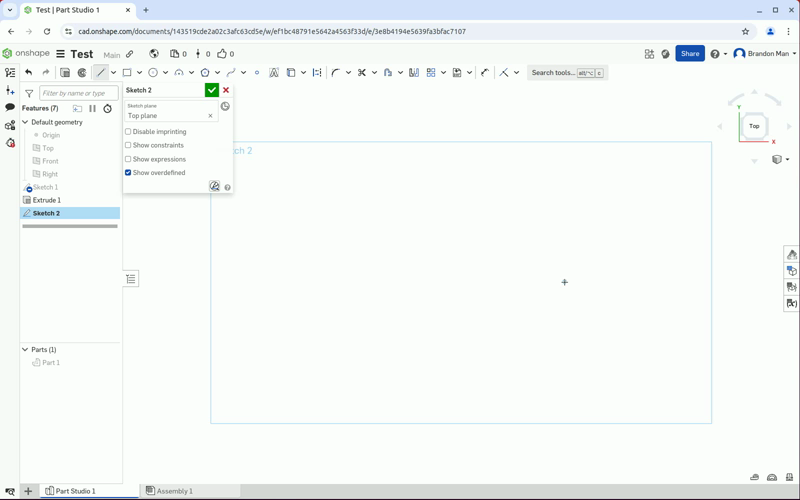
mouse_move(589, 281)
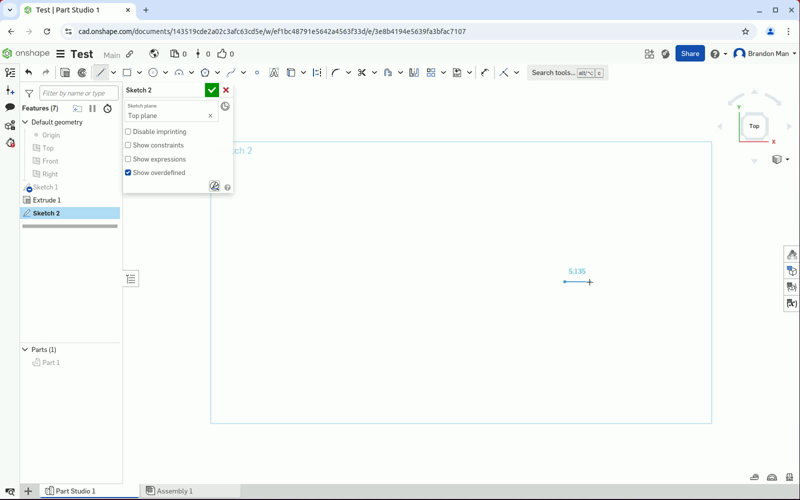
mouse_move(573, 281)
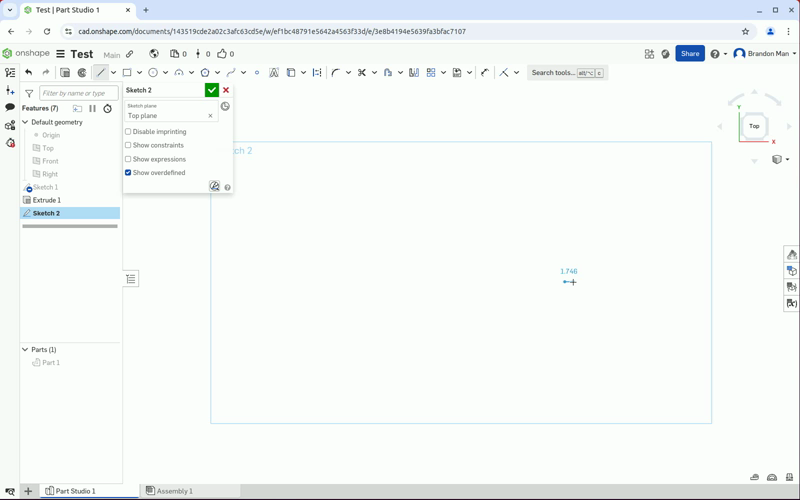
click(573, 281)
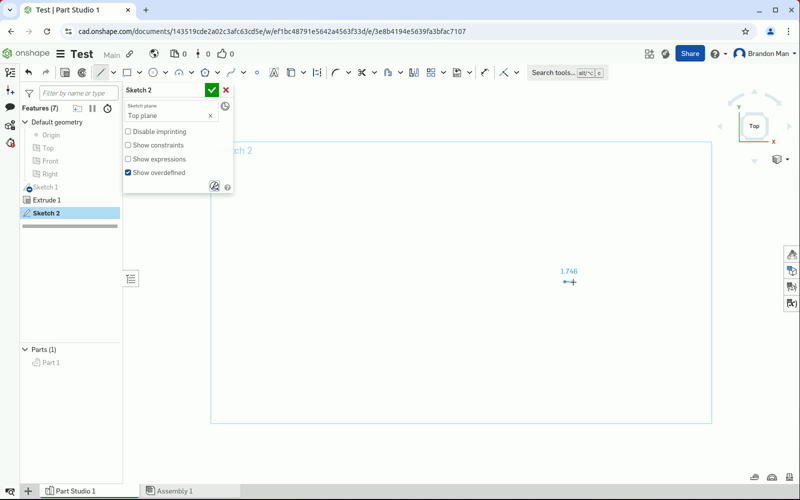
key_up(shift)
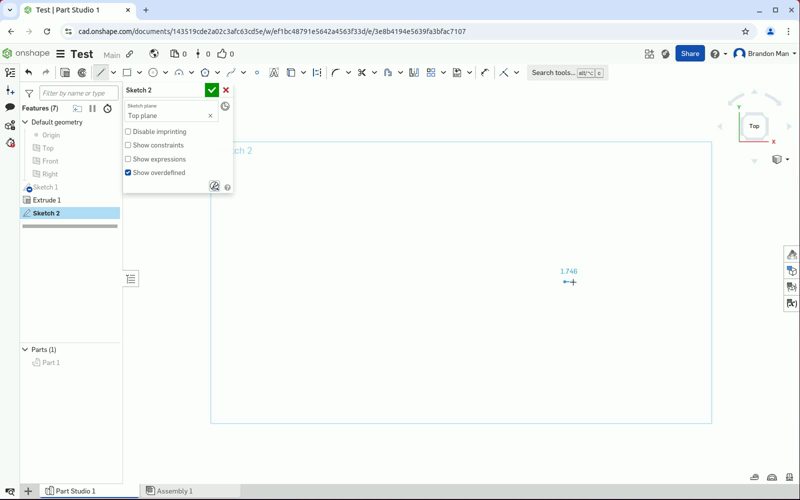
key_down(shift)
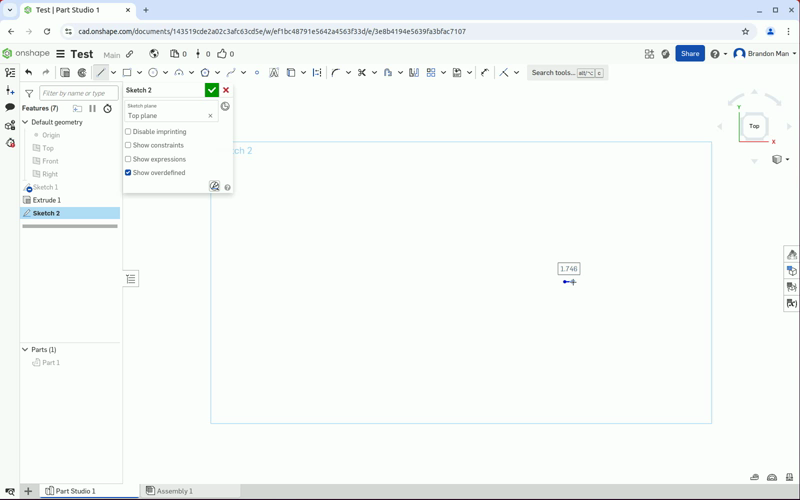
mouse_move(589, 281)
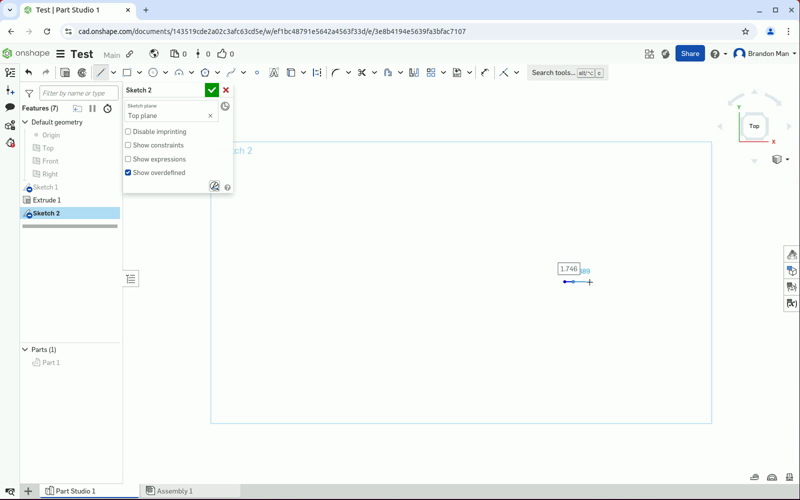
mouse_move(573, 222)
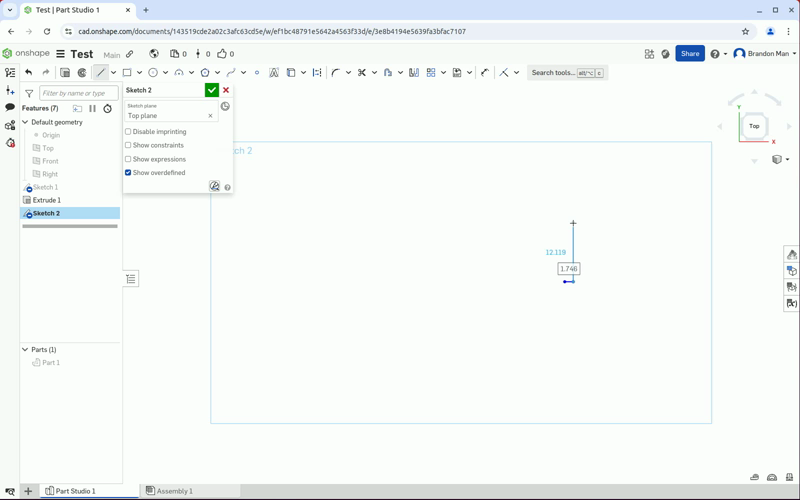
click(573, 222)
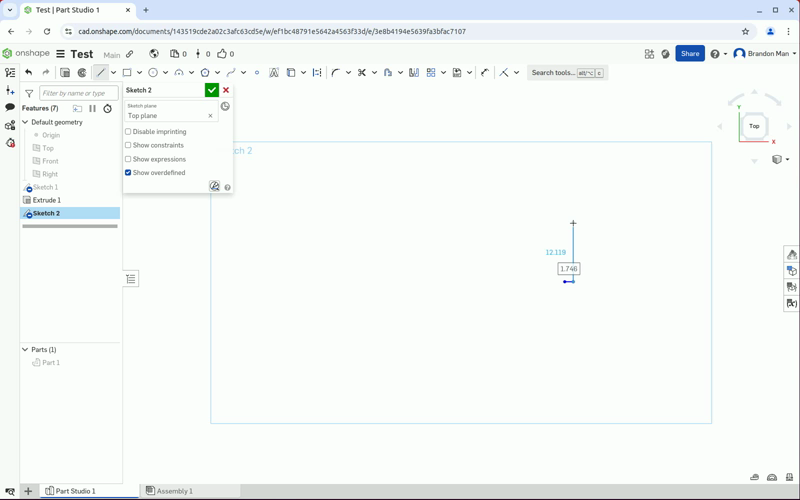
key_up(shift)
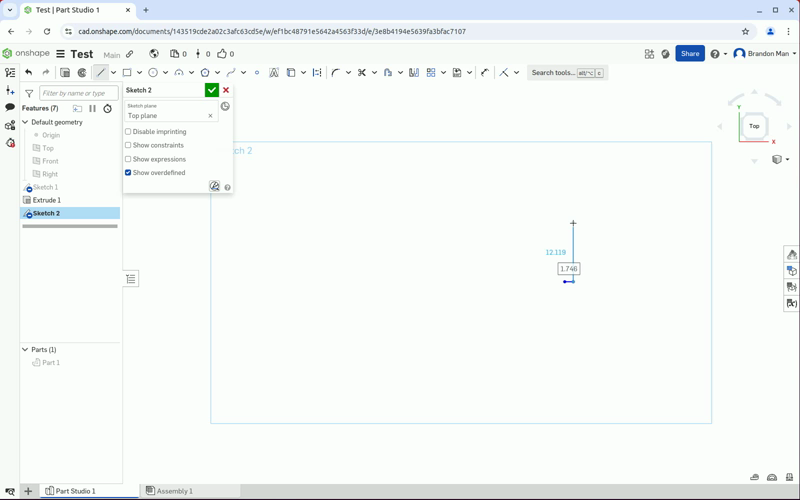
key_down(shift)
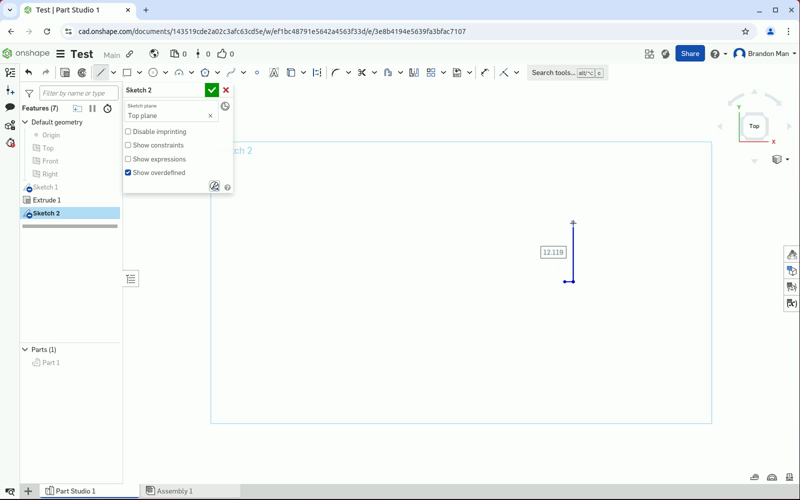
mouse_move(589, 222)
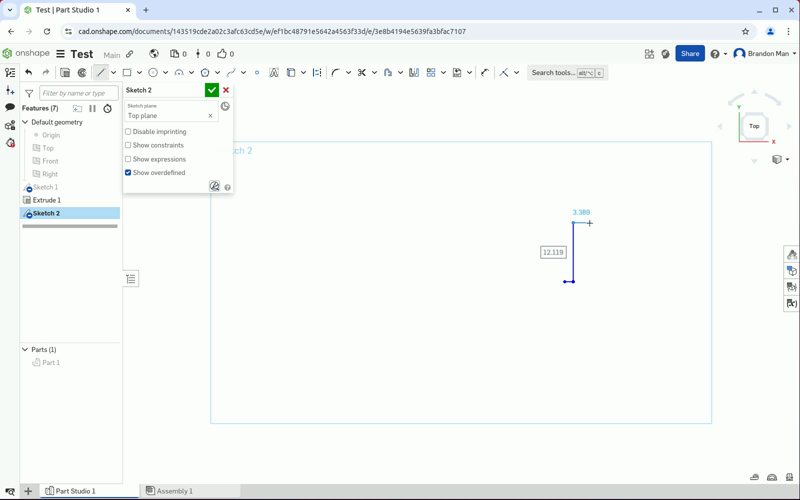
mouse_move(564, 222)
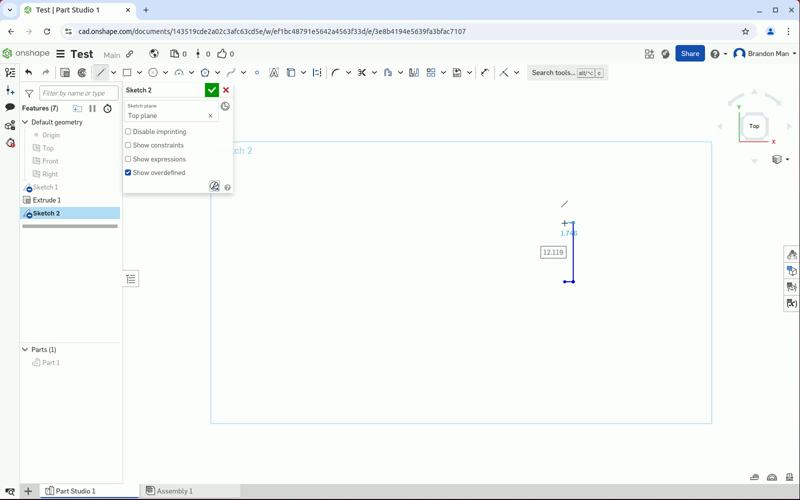
click(564, 222)
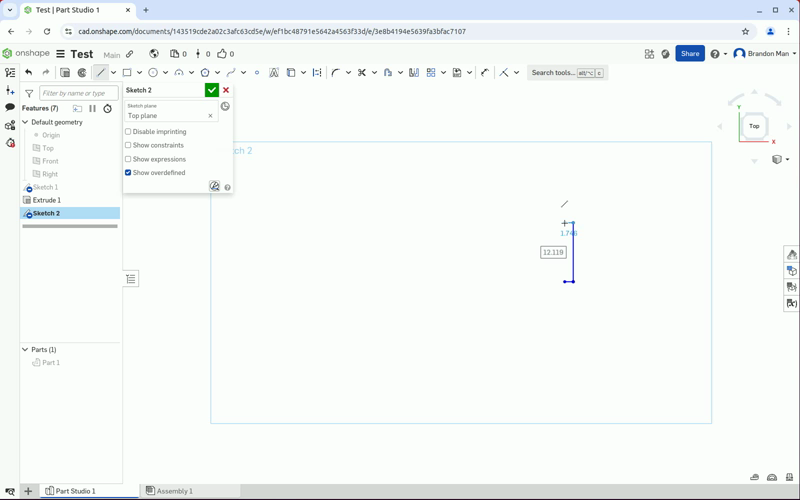
key_up(shift)
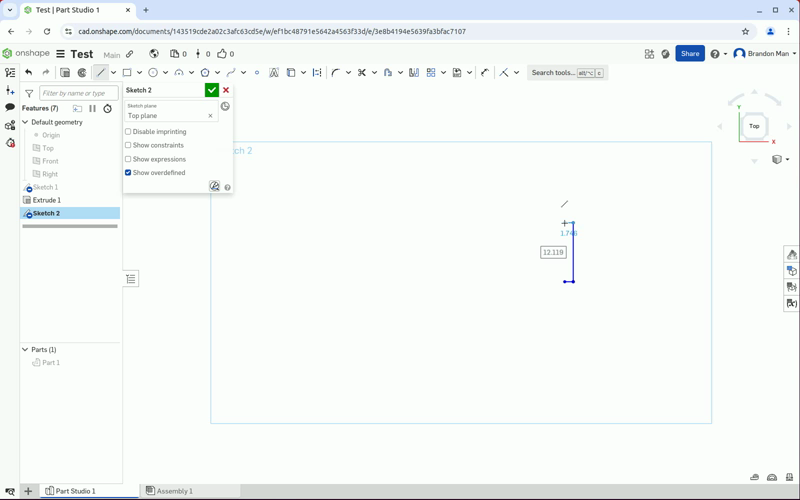
mouse_move(589, 222)
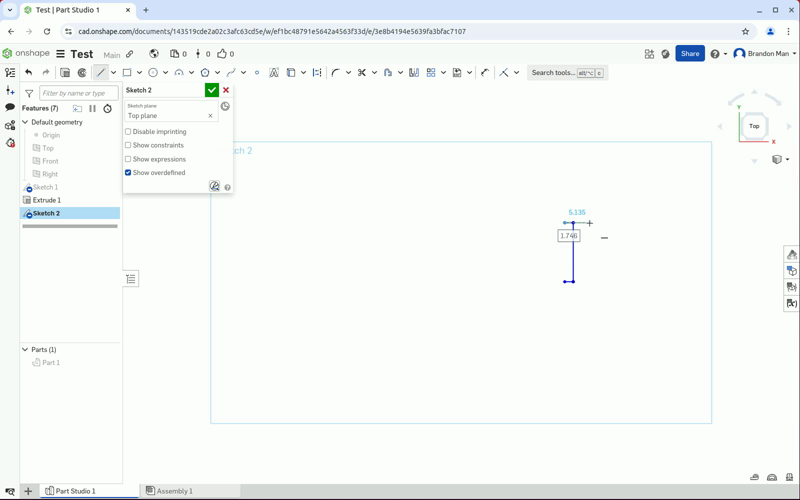
key_down(shift)
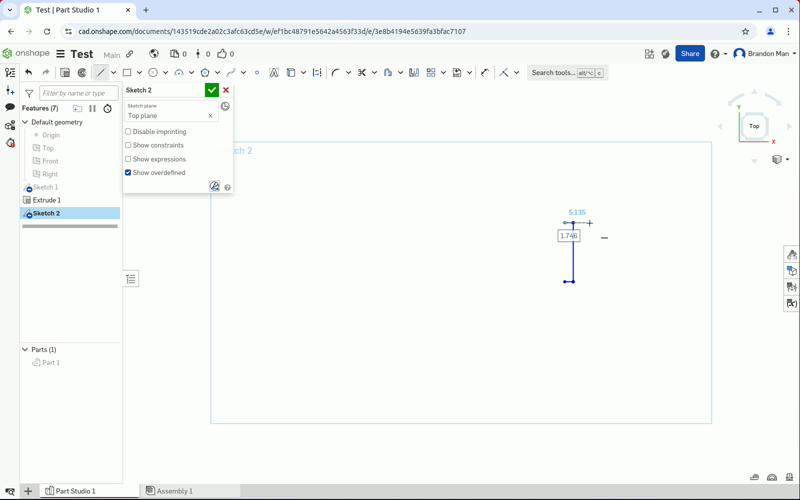
mouse_move(564, 281)
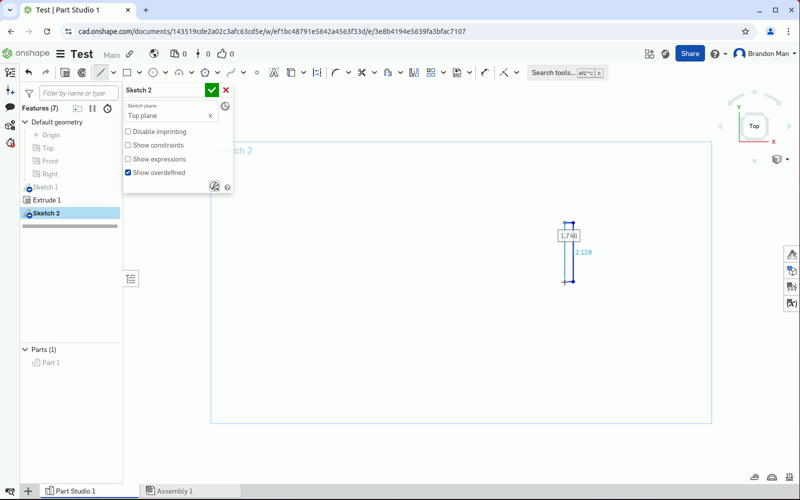
key_up(shift)
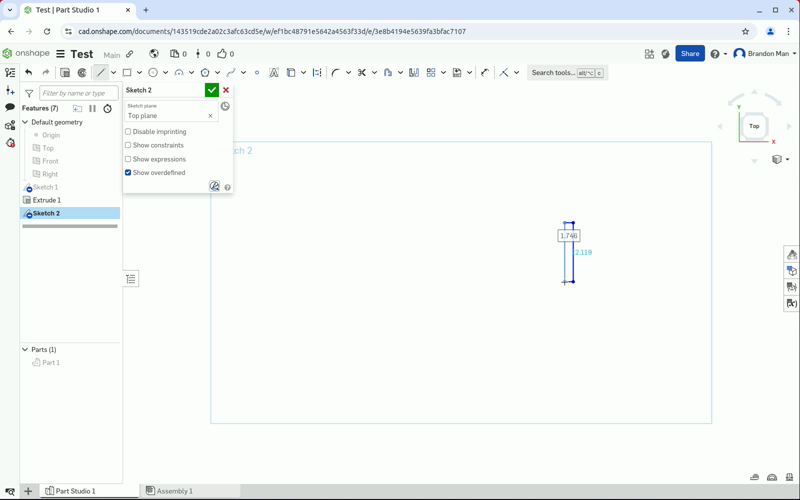
click(564, 281)
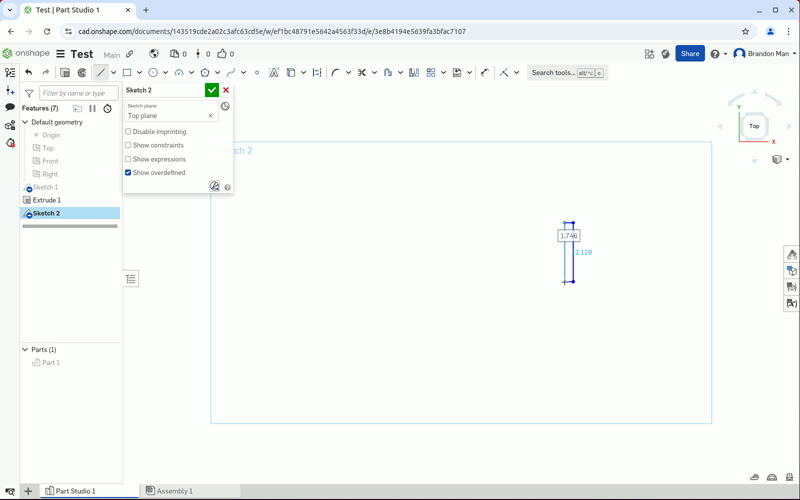
key(esc)
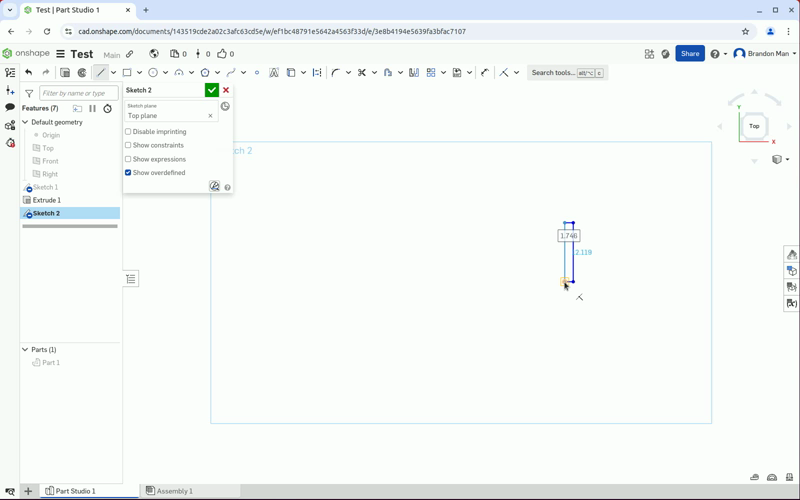
mouse_move(568, 260)
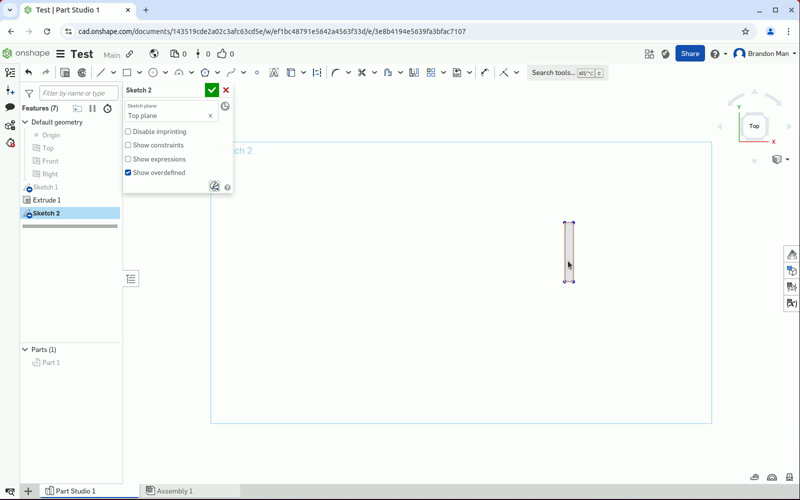
scroll(6)
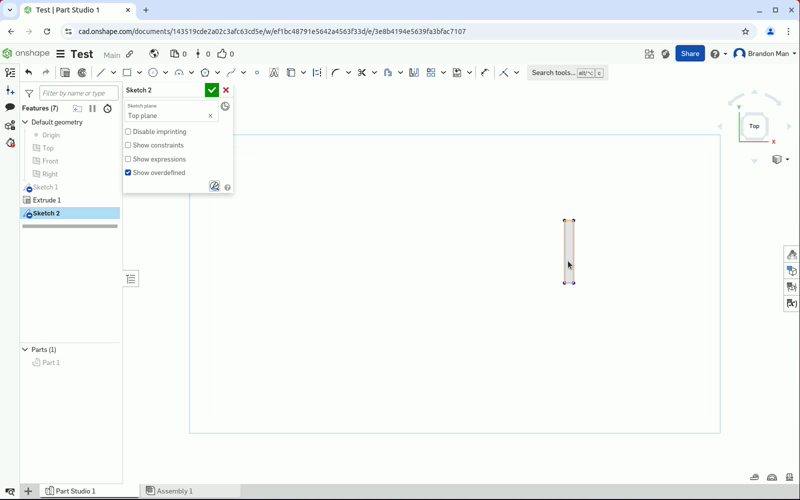
scroll(6)
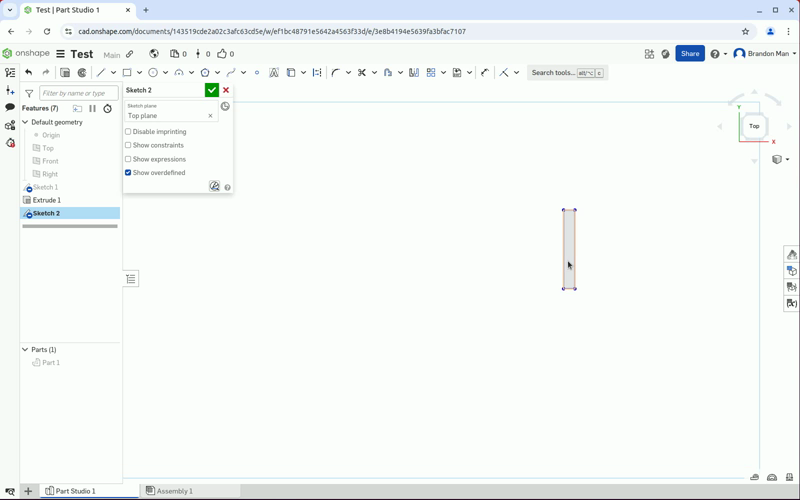
scroll(6)
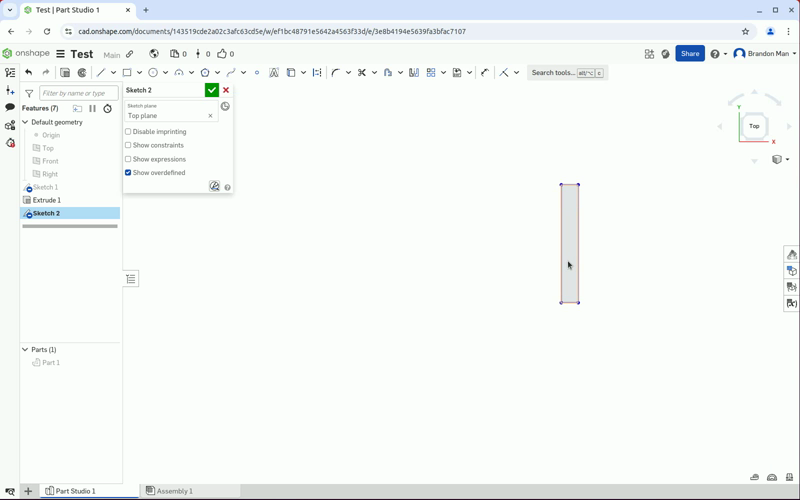
scroll(6)
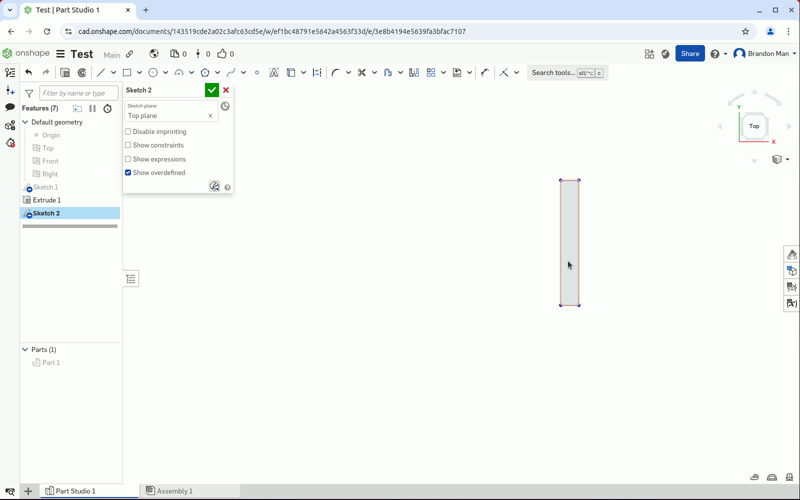
scroll(6)
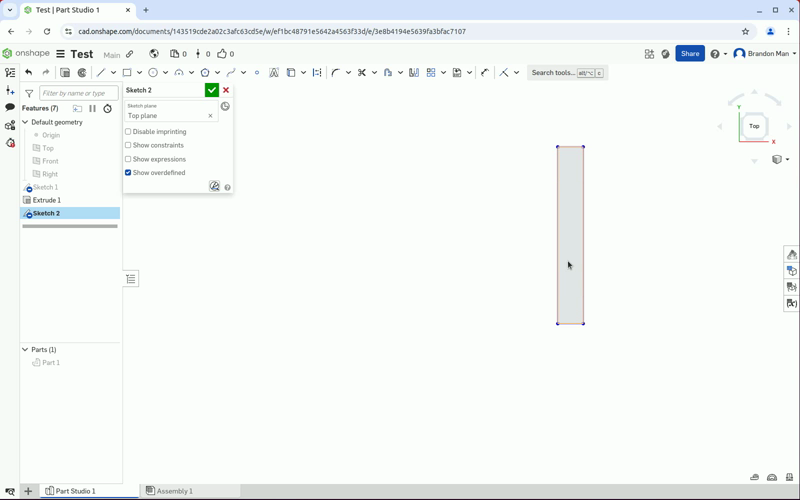
scroll(6)
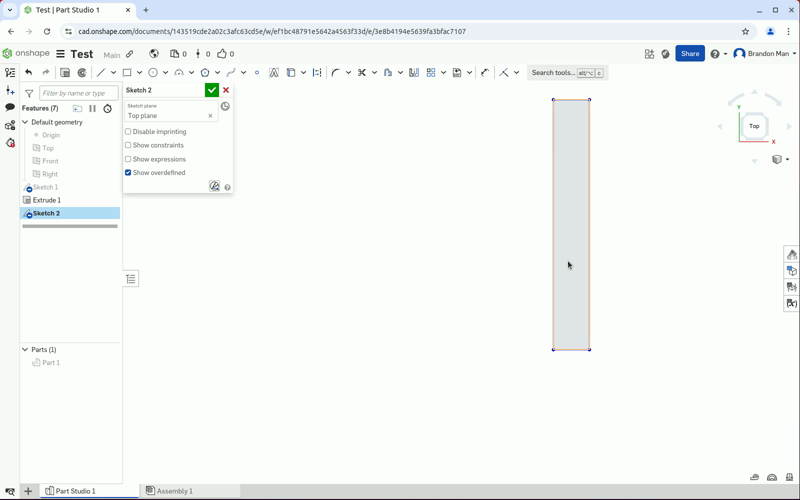
scroll(6)
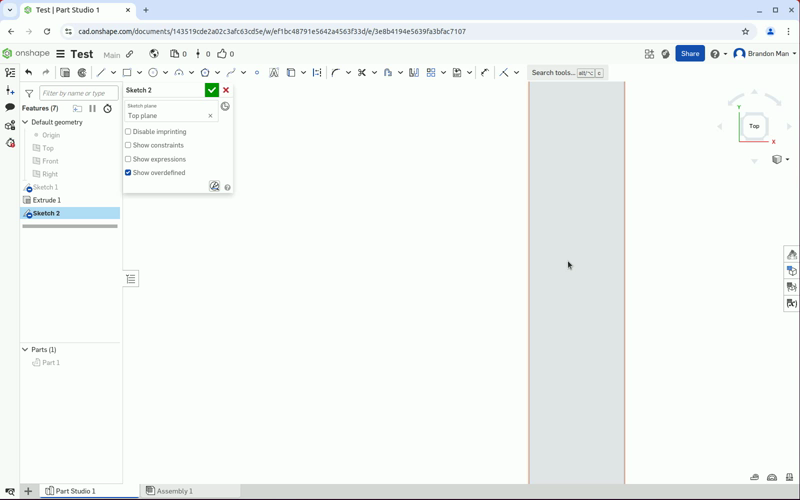
click(568, 260)
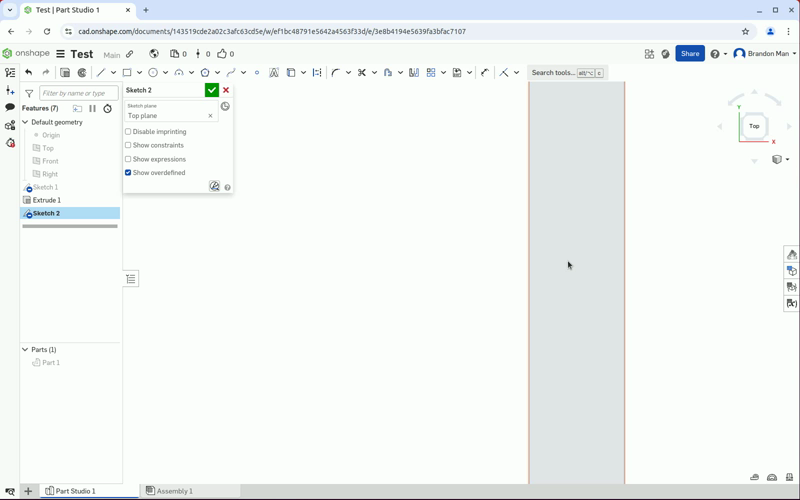
scroll(-6)
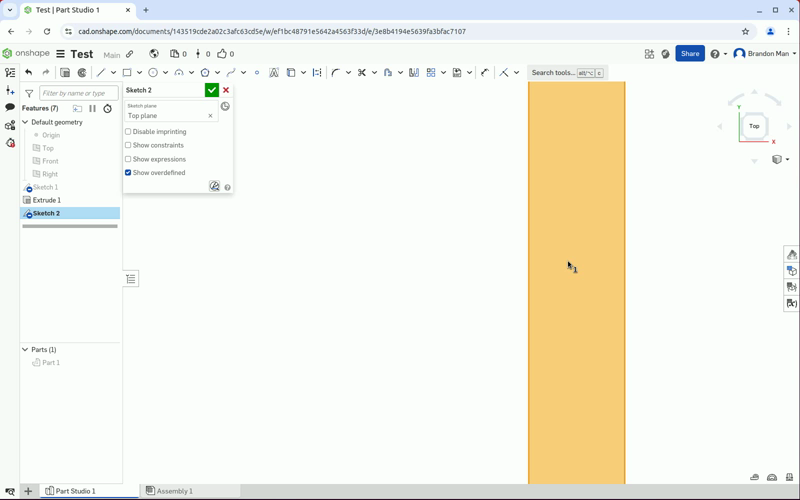
scroll(-6)
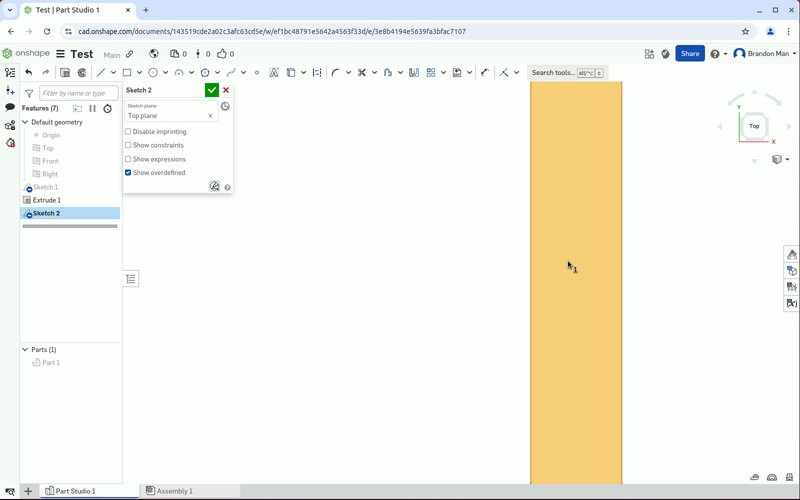
scroll(-6)
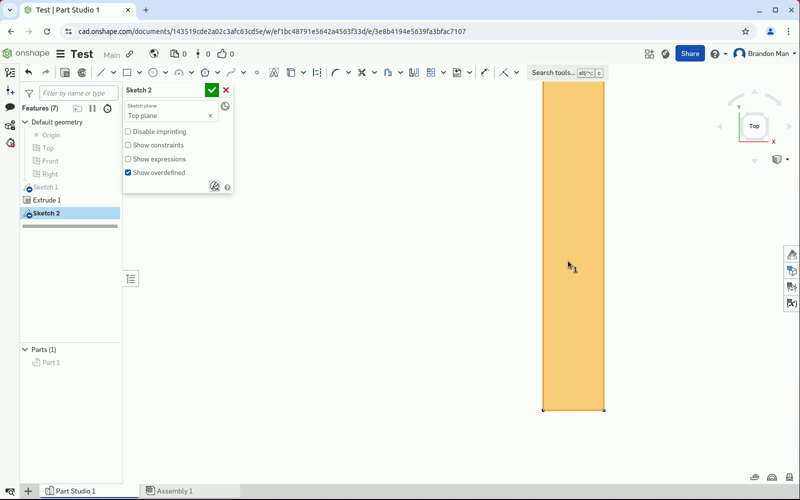
scroll(-6)
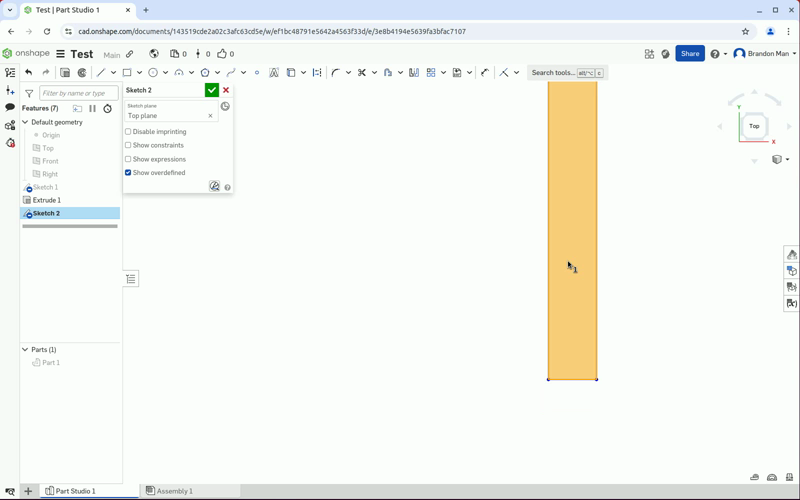
scroll(-6)
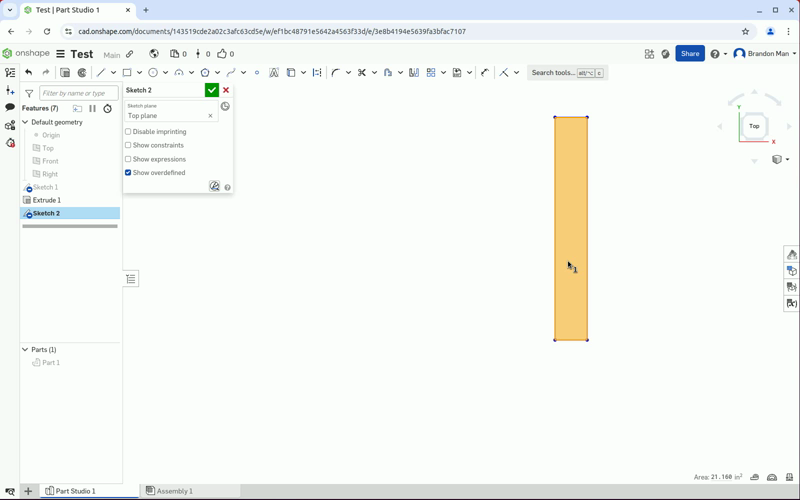
scroll(-6)
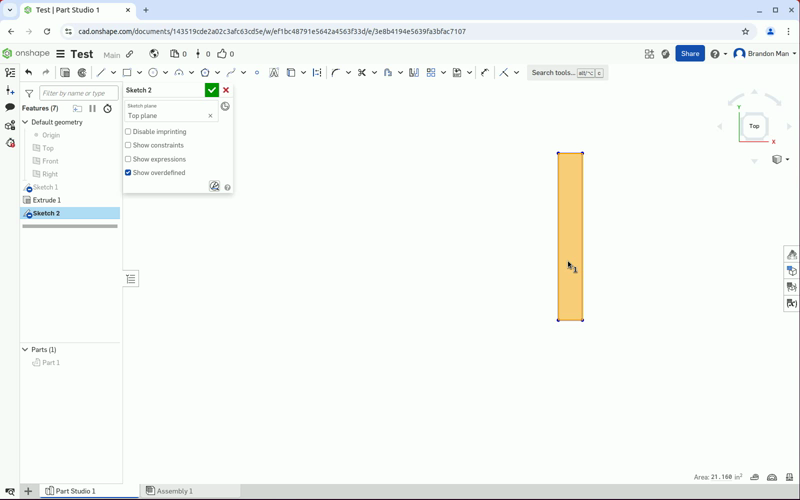
scroll(-6)
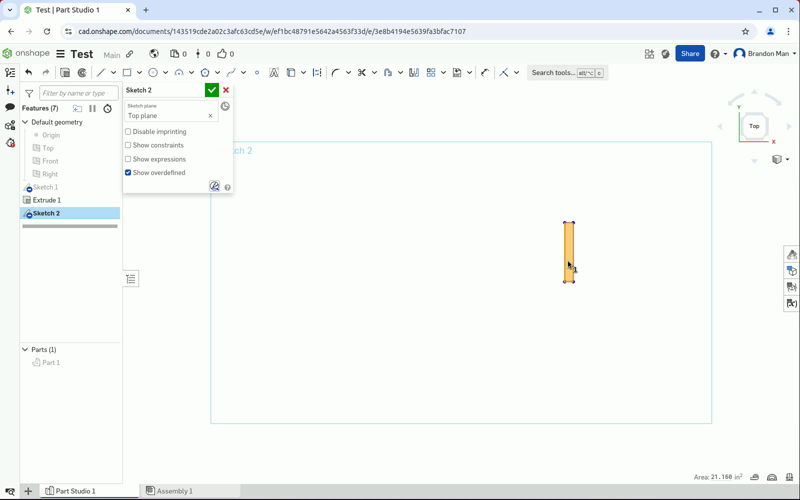
mouse_move(73, 352)
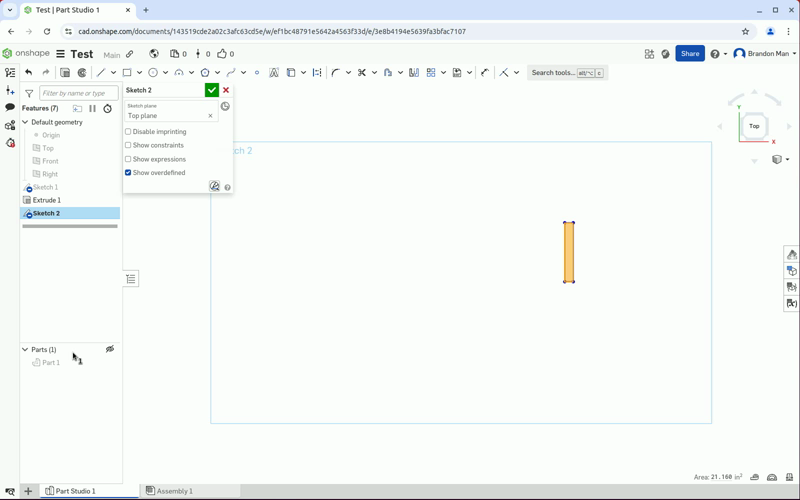
key(shift+y)
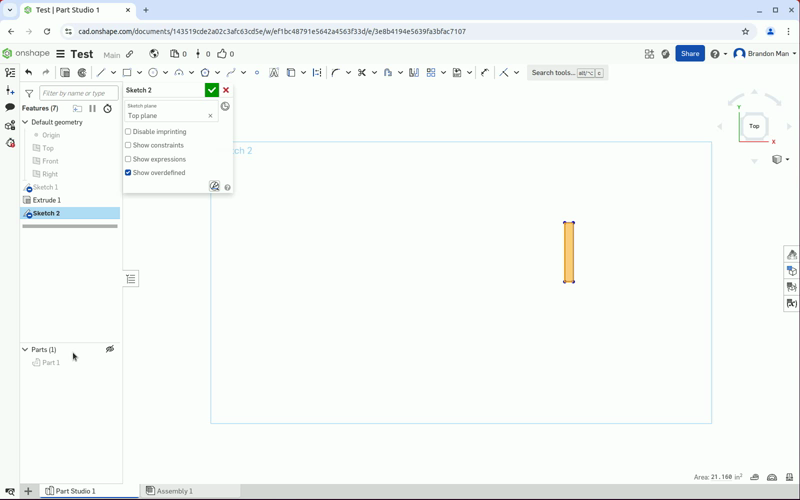
key(shift+e)
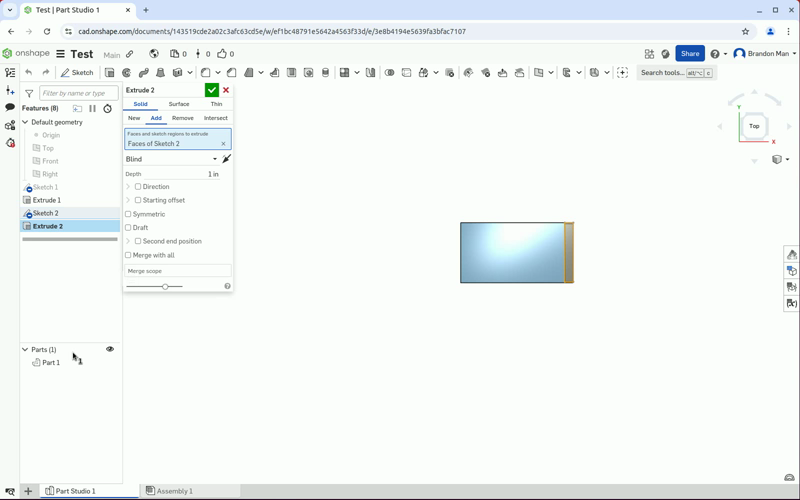
mouse_move(143, 106)
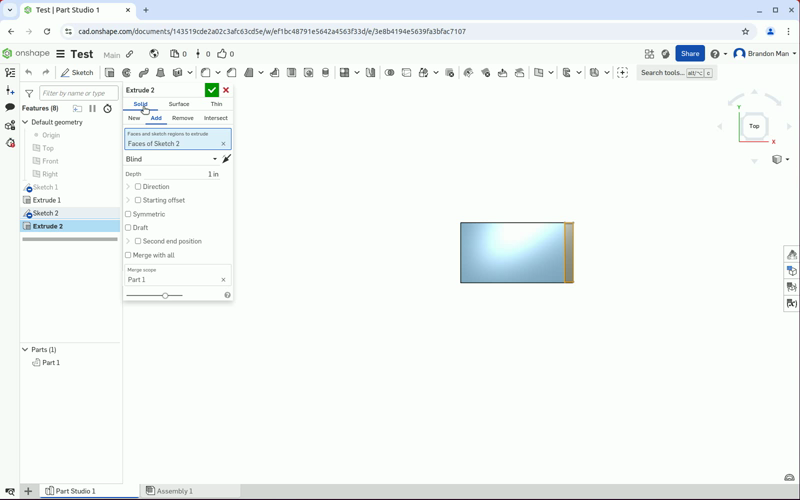
click(143, 106)
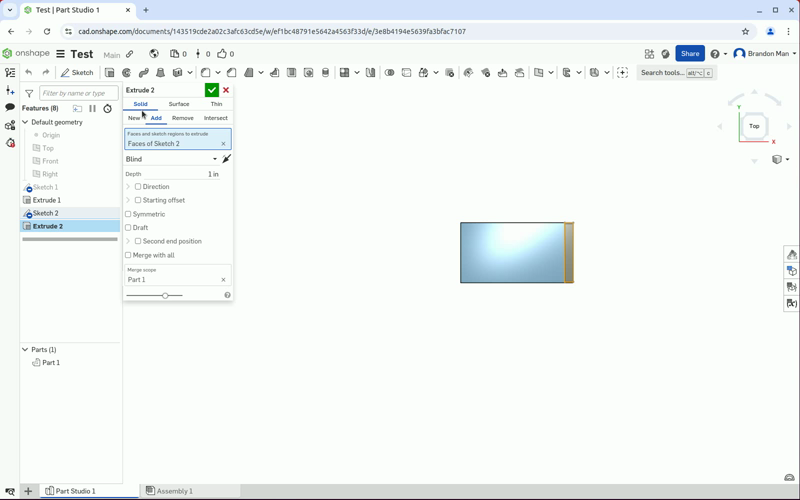
mouse_move(137, 120)
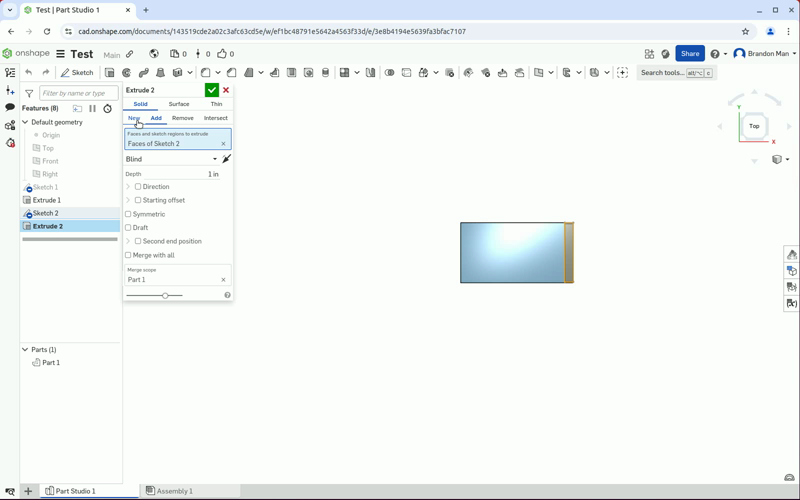
click(137, 120)
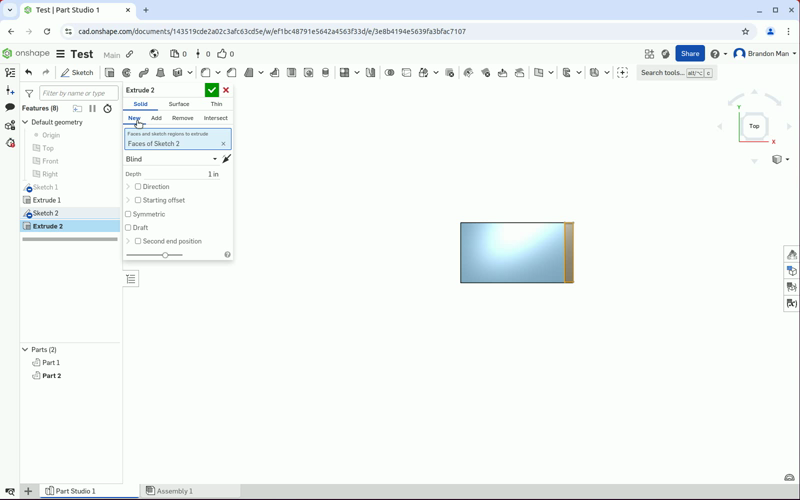
key(tab, 4)
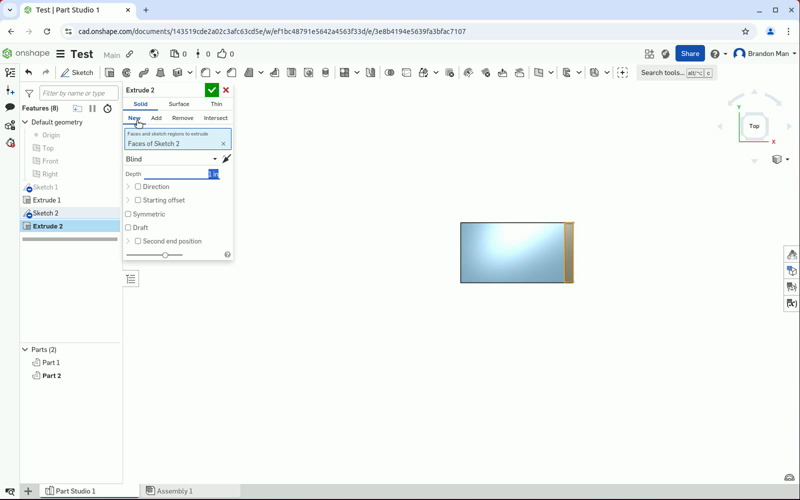
text(2.407)
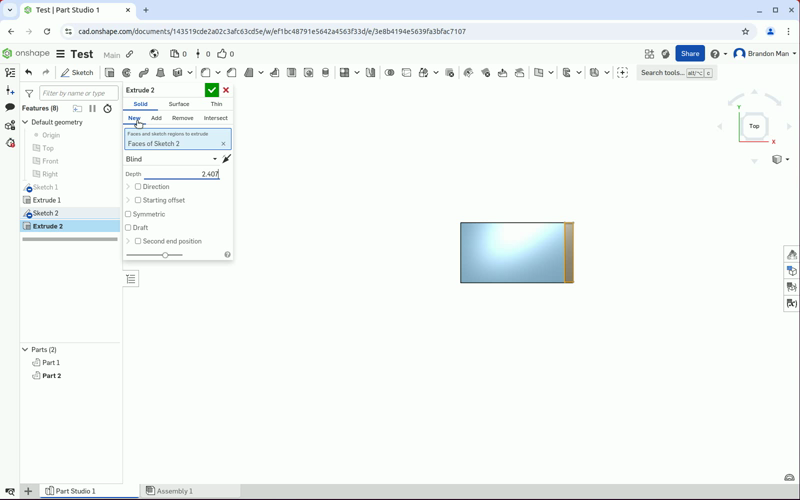
key(enter)
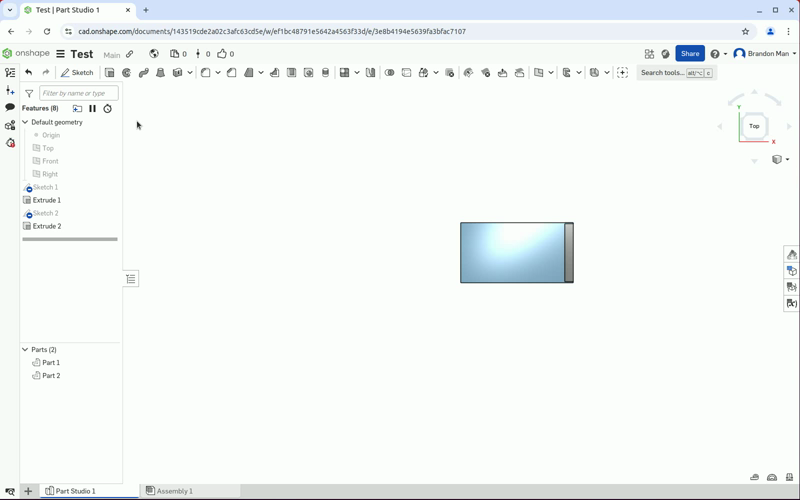
key(shift+h)
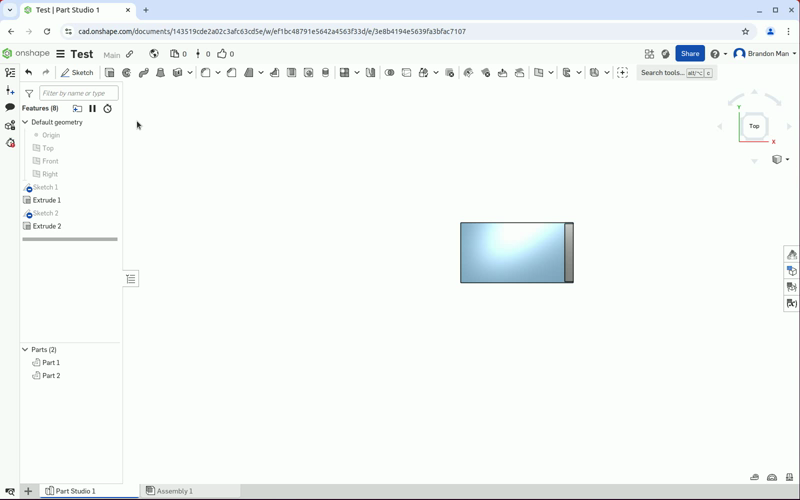
key(shift+h)
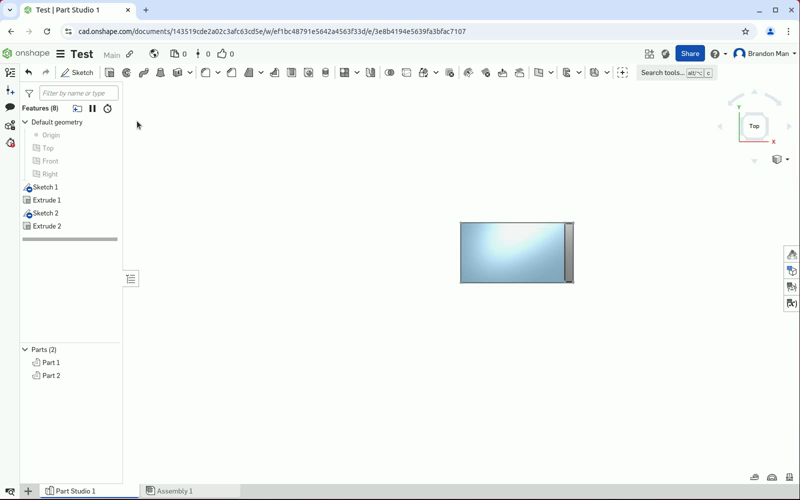
key(shift+7)
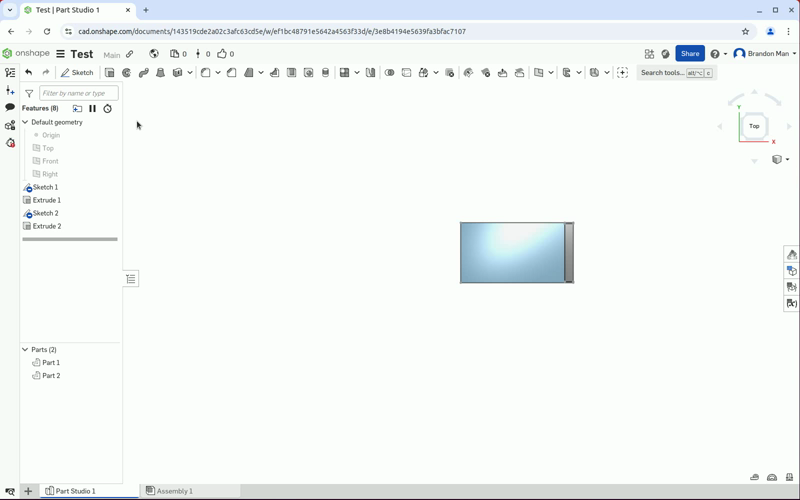
key(up, 3)
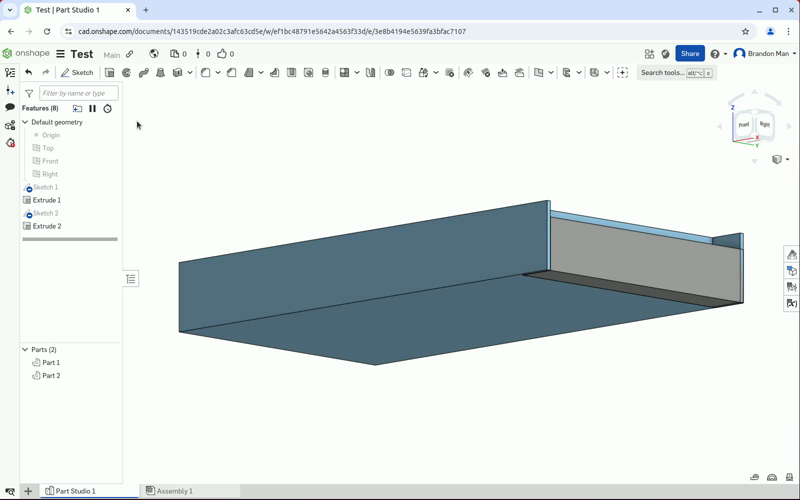
key(left, 3)
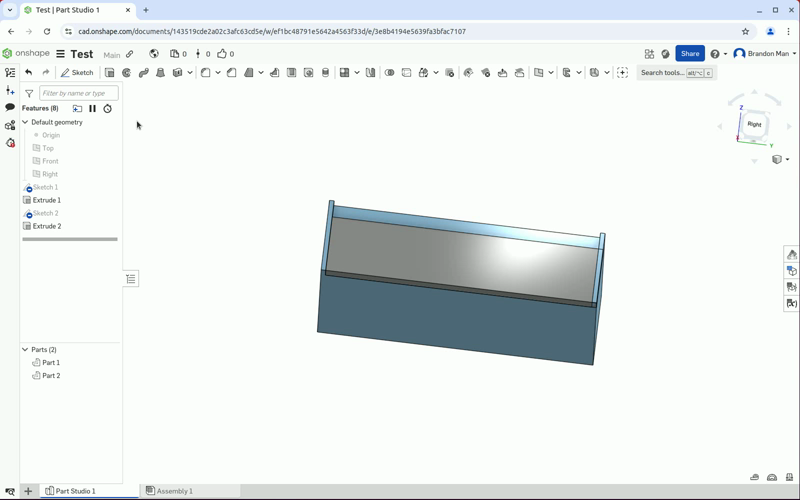
key(right, 3)
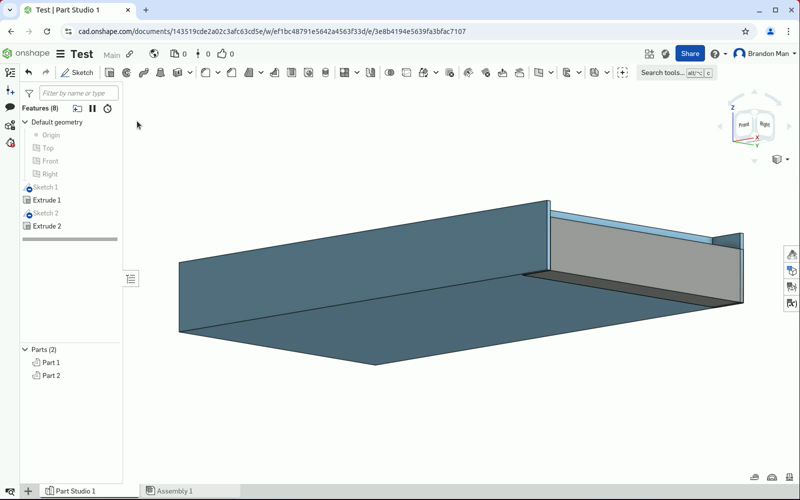
key(down, 3)
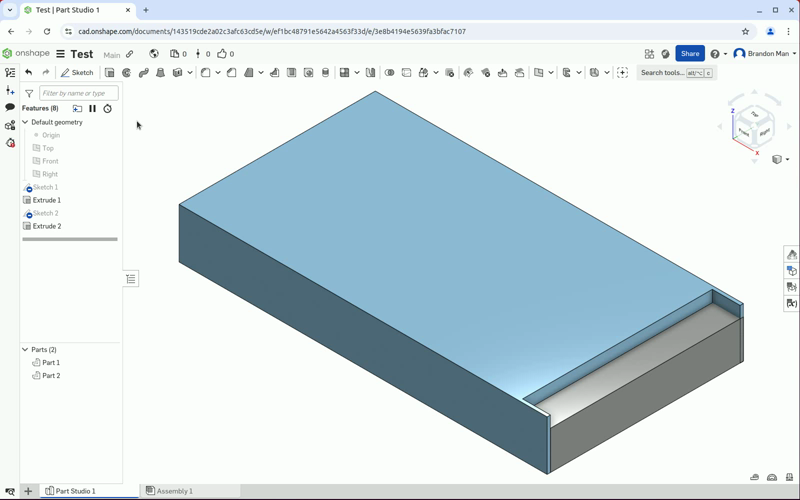
mouse_move(73, 189)
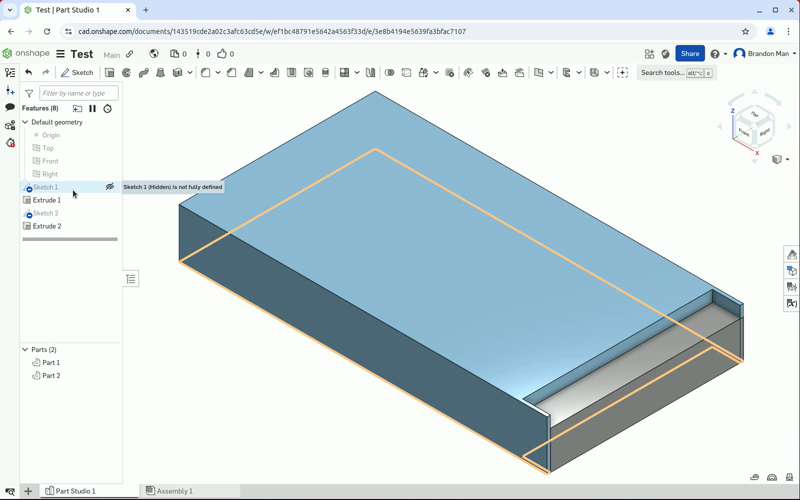
click(73, 189)